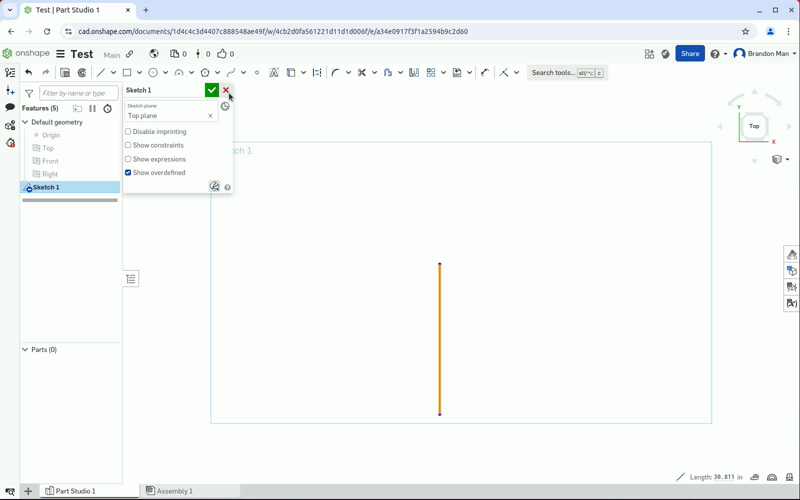
key(shift+h)
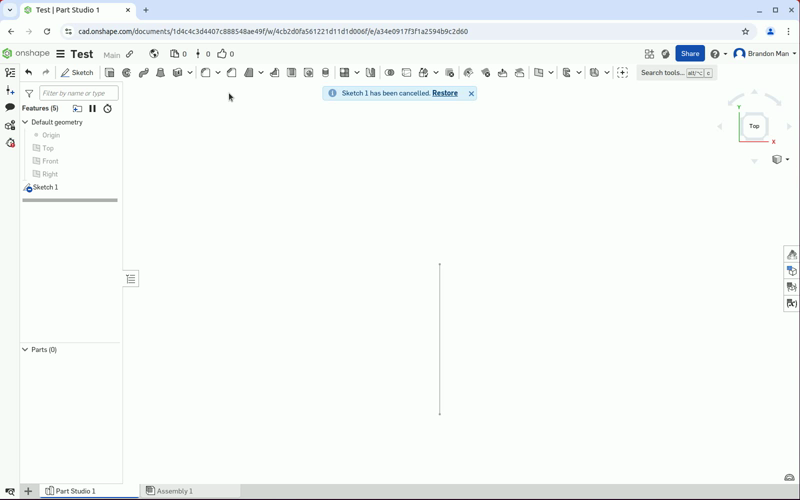
mouse_move(73, 352)
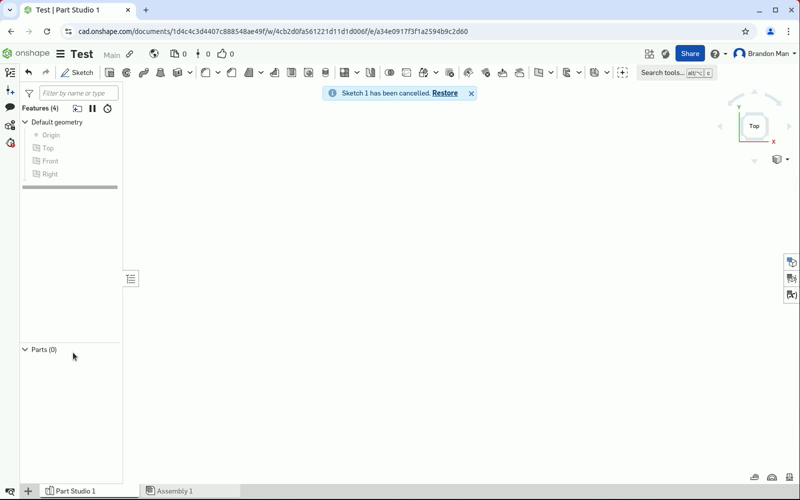
key(y)
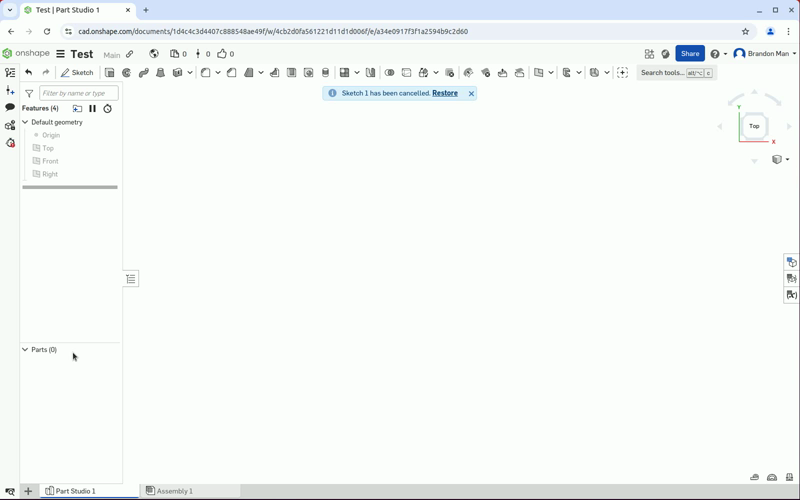
key(shift+p)
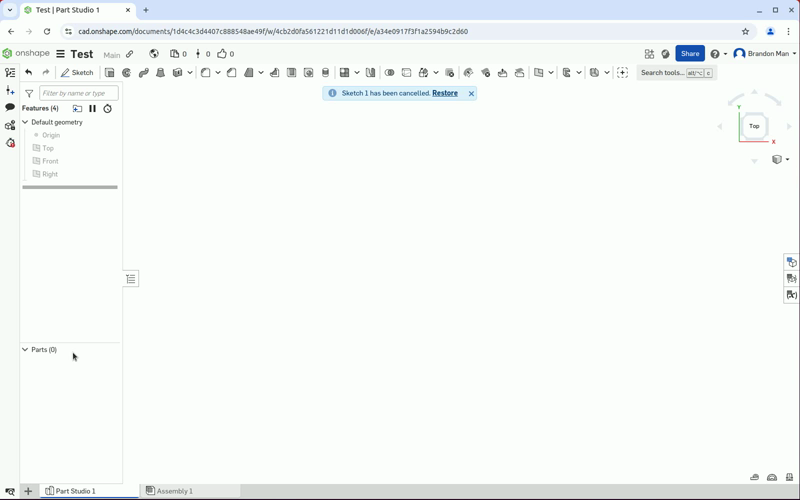
key(space)
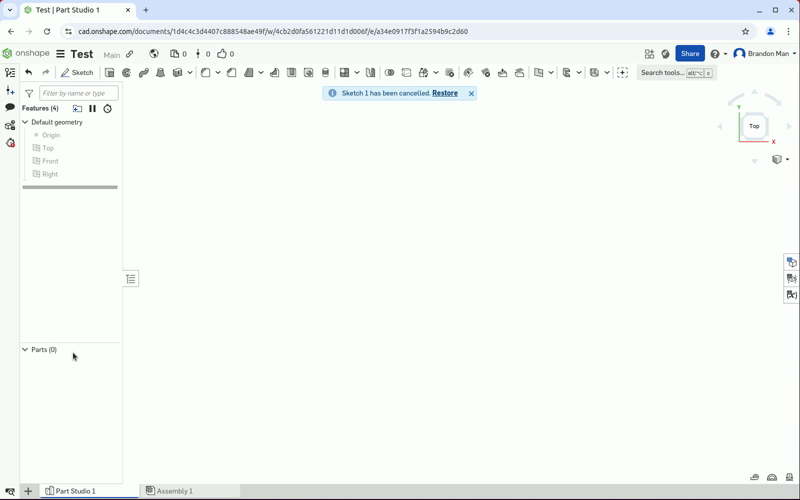
key_down(shift)
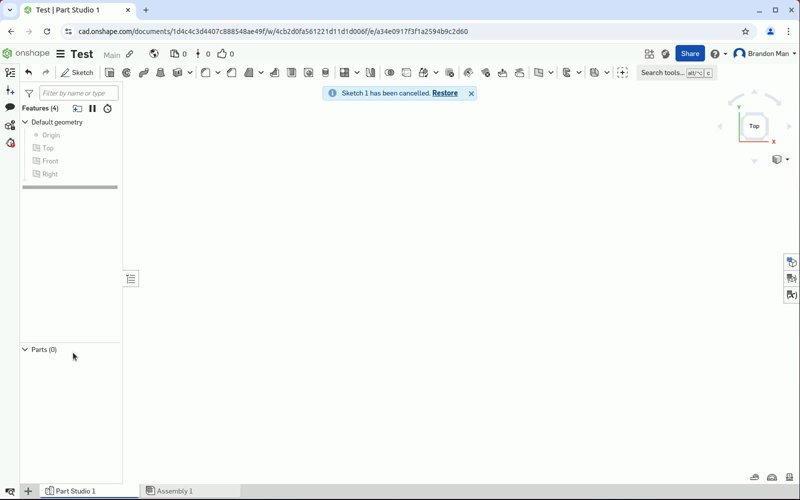
key(up)
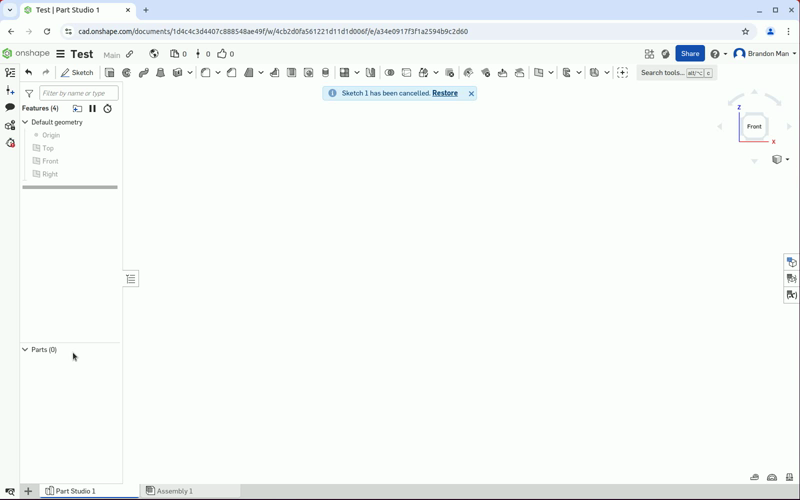
key_up(shift)
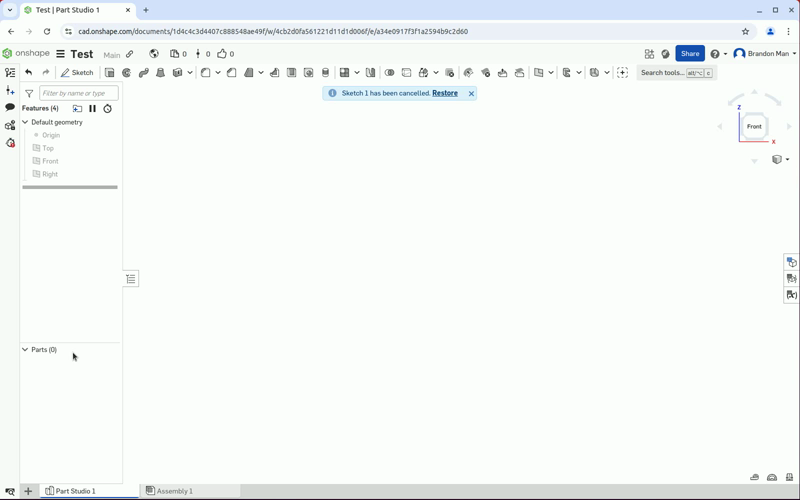
mouse_move(73, 352)
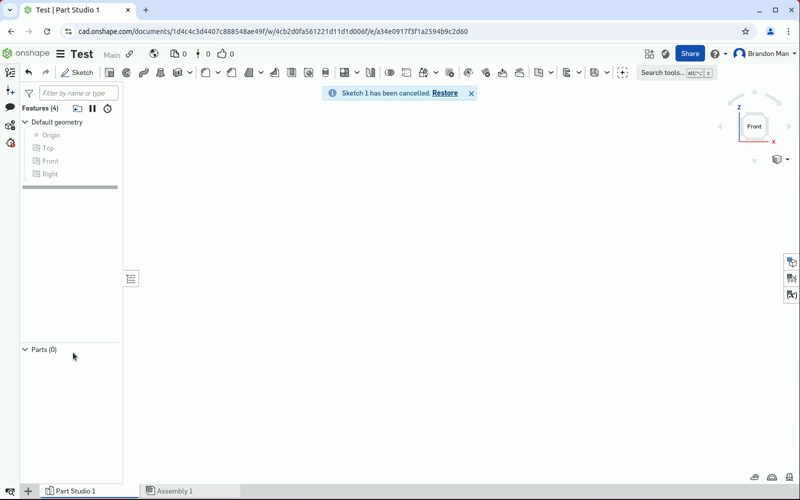
key(shift+y)
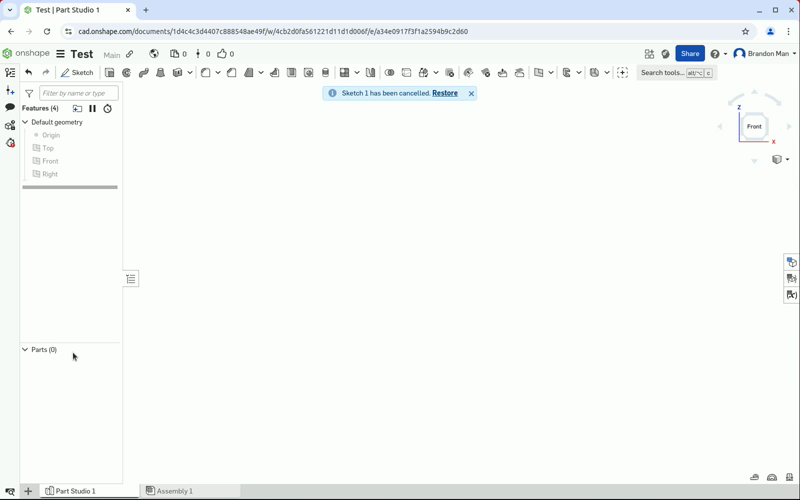
key(shift+s)
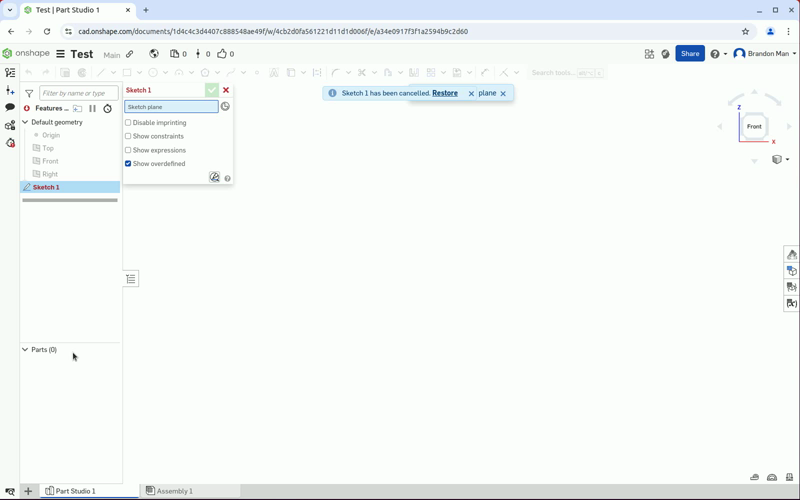
mouse_move(73, 163)
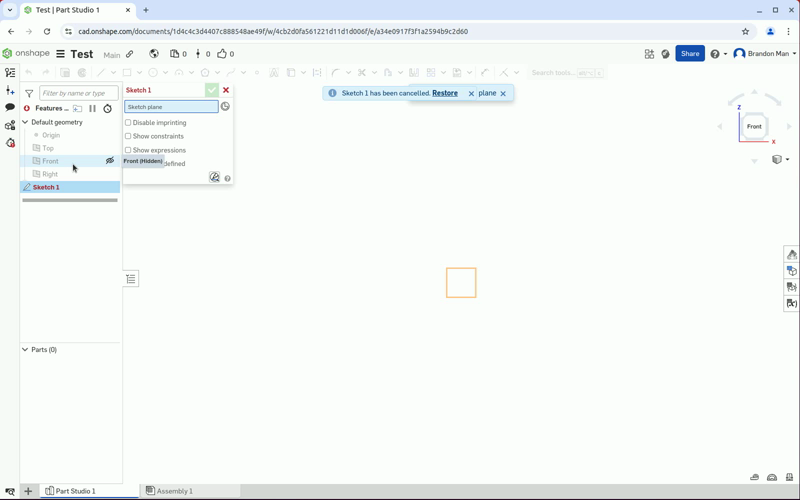
click(73, 163)
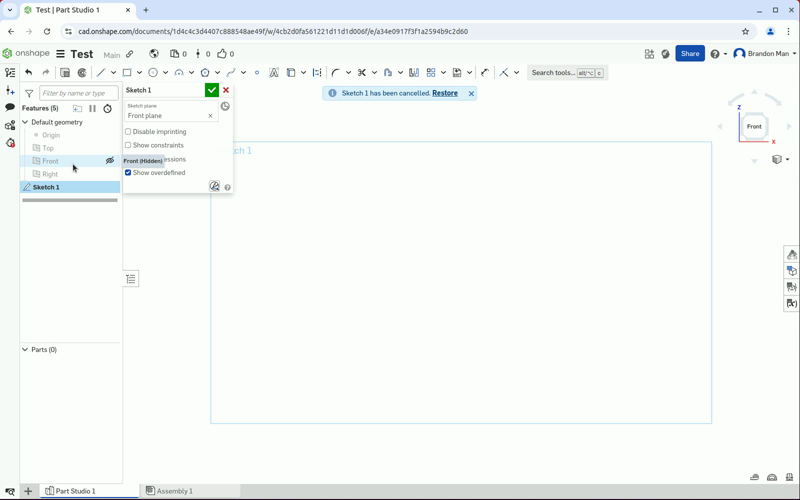
mouse_move(73, 352)
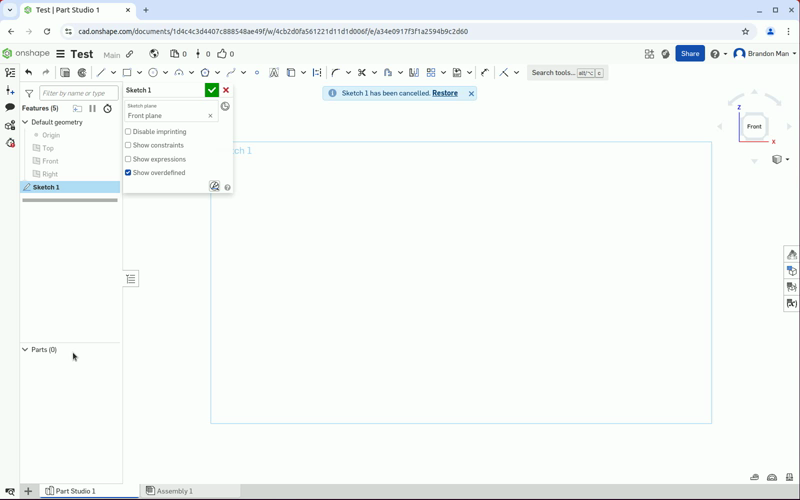
key(y)
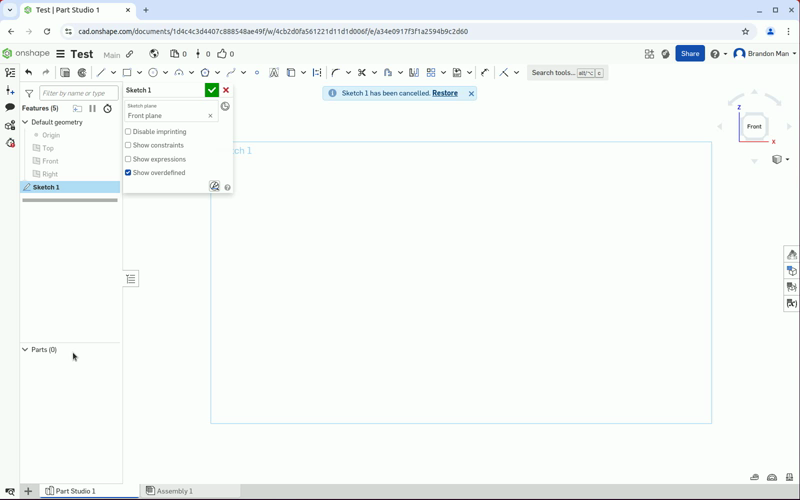
key(l)
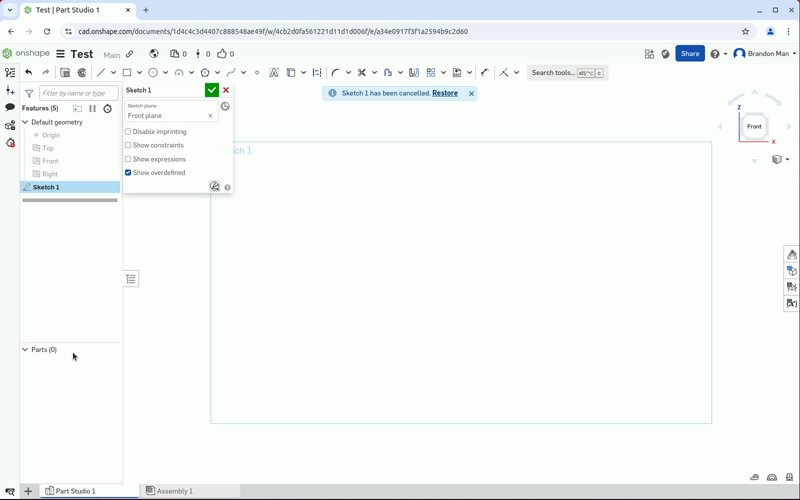
key_down(shift)
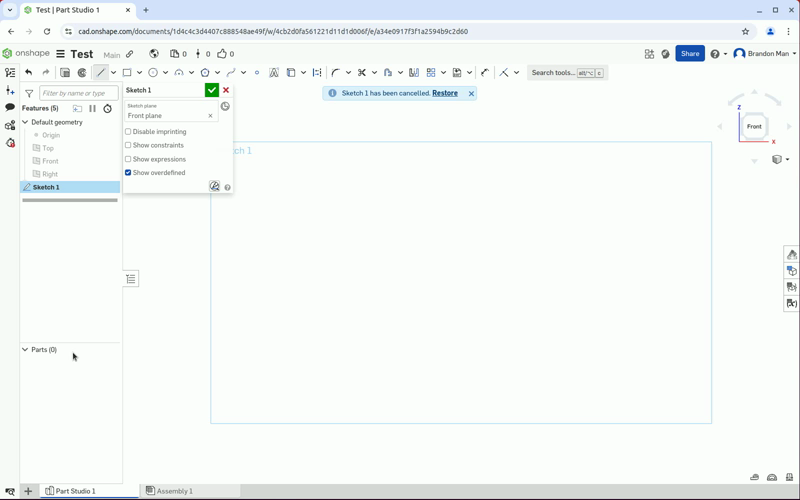
mouse_move(417, 281)
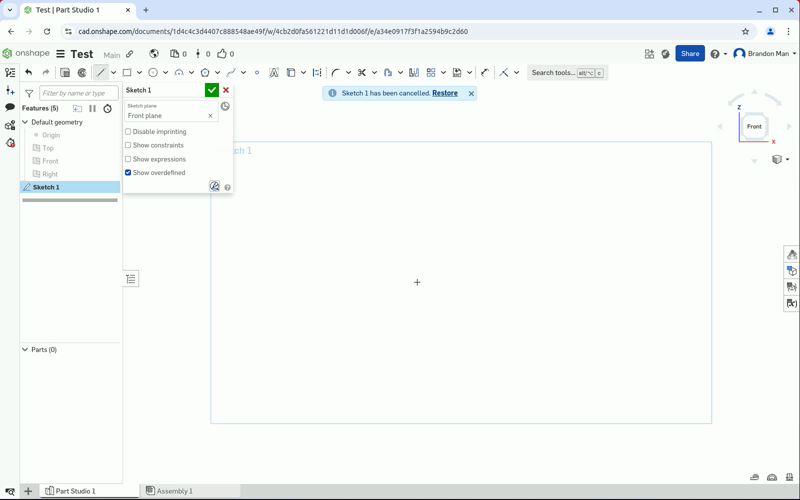
click(417, 281)
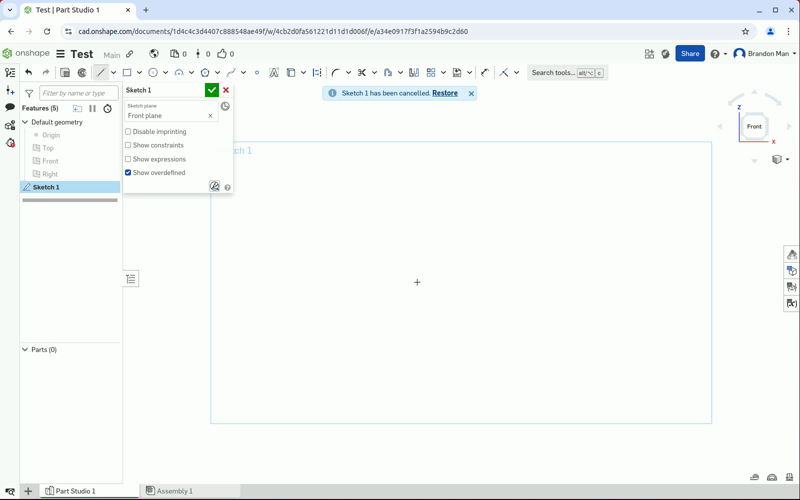
key_up(shift)
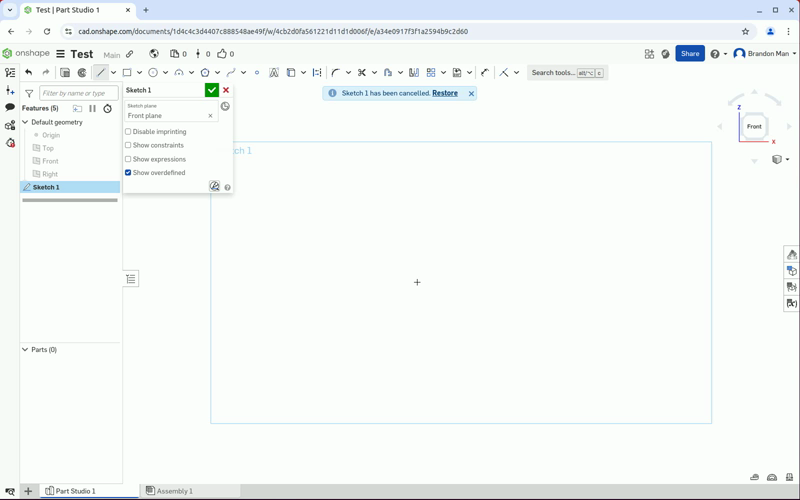
key_down(shift)
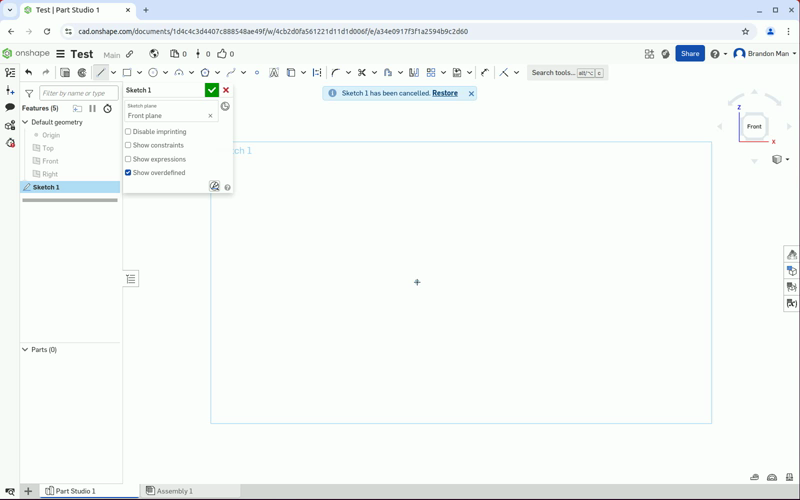
mouse_move(447, 281)
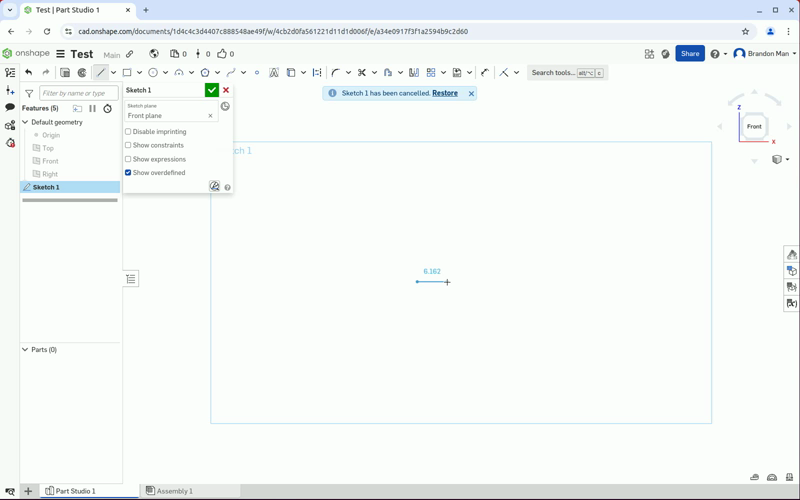
mouse_move(466, 281)
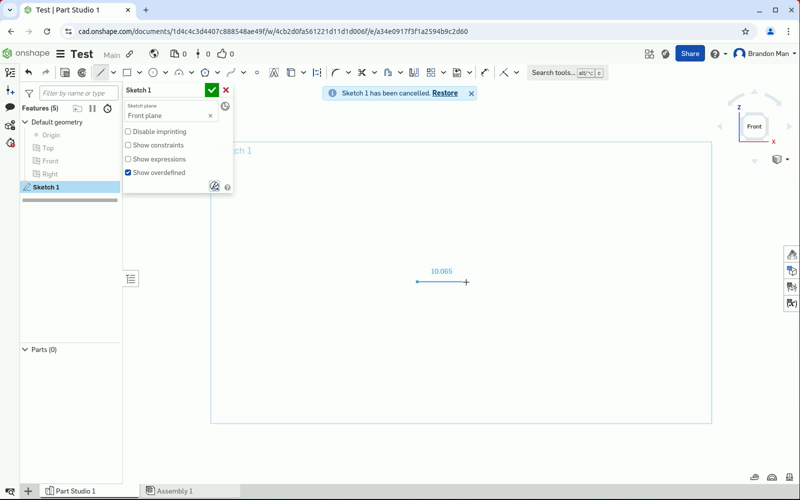
click(466, 281)
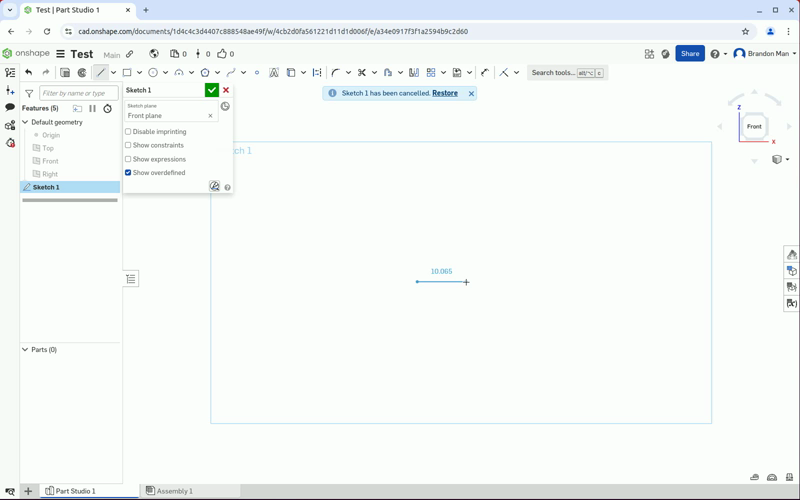
key_up(shift)
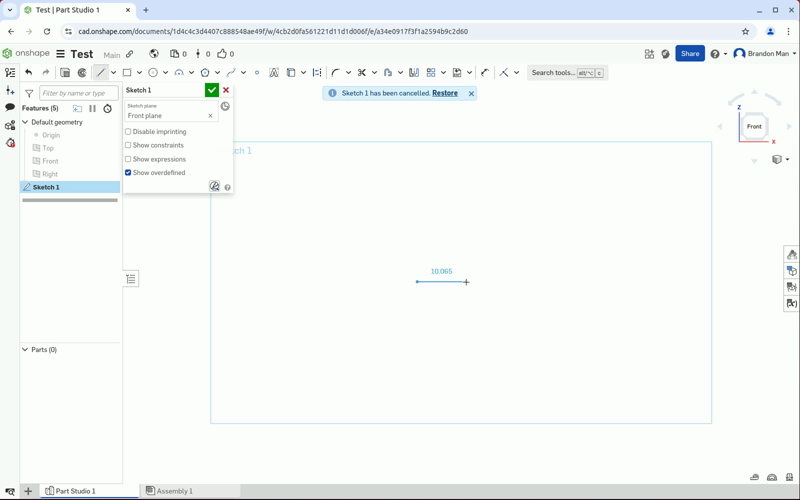
key_down(shift)
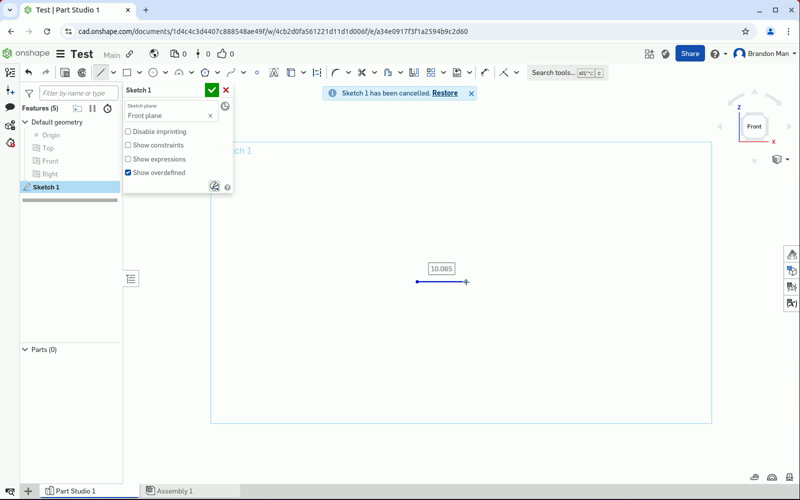
mouse_move(496, 281)
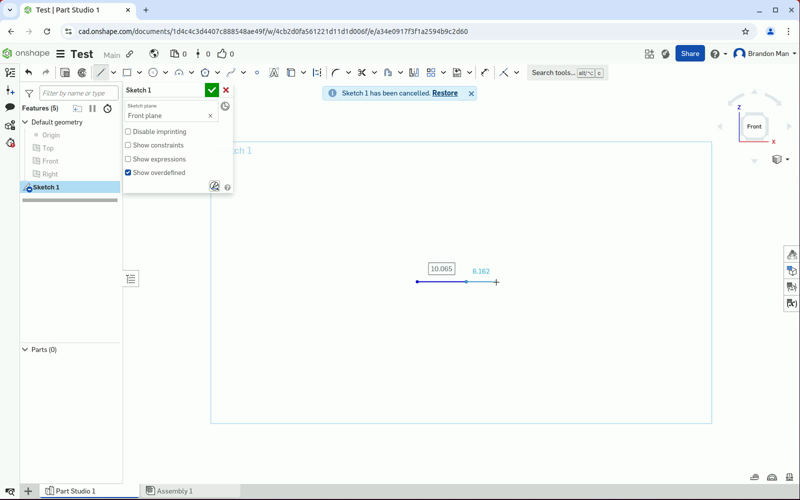
mouse_move(466, 233)
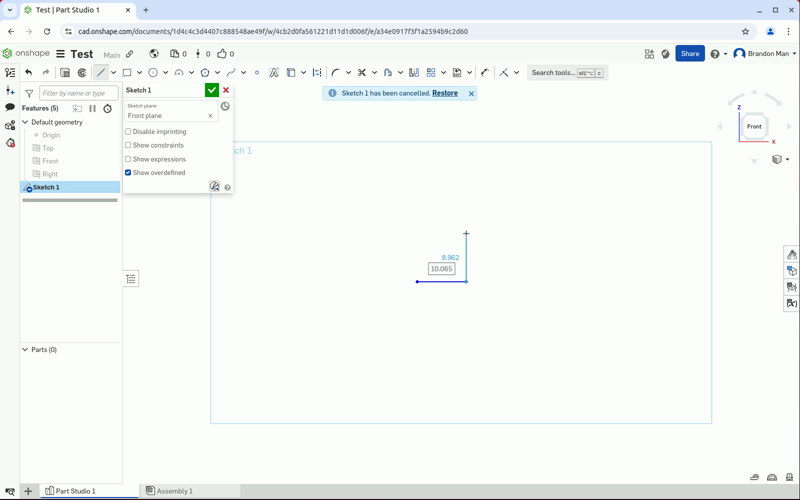
click(466, 233)
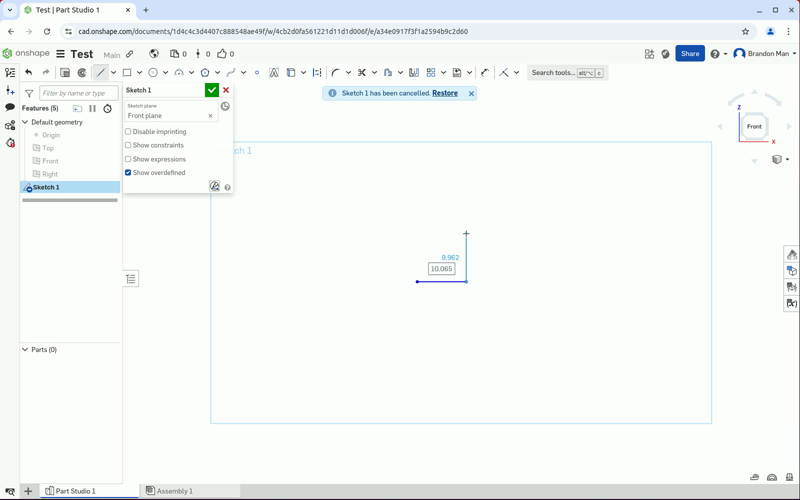
key_up(shift)
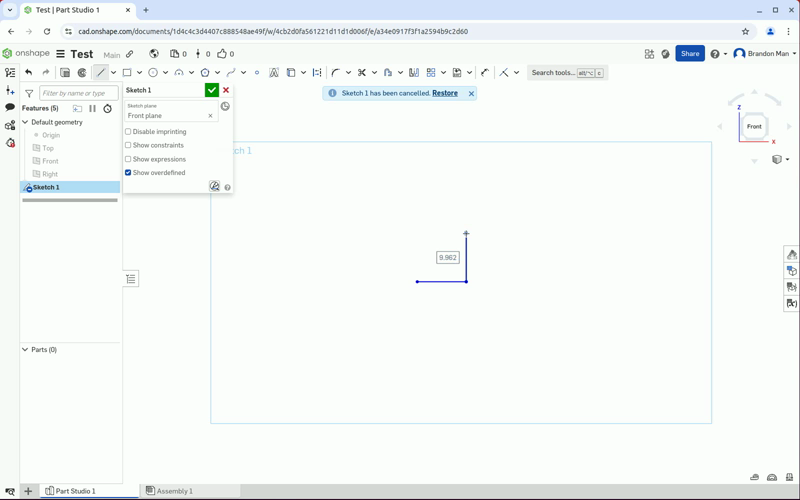
key_down(shift)
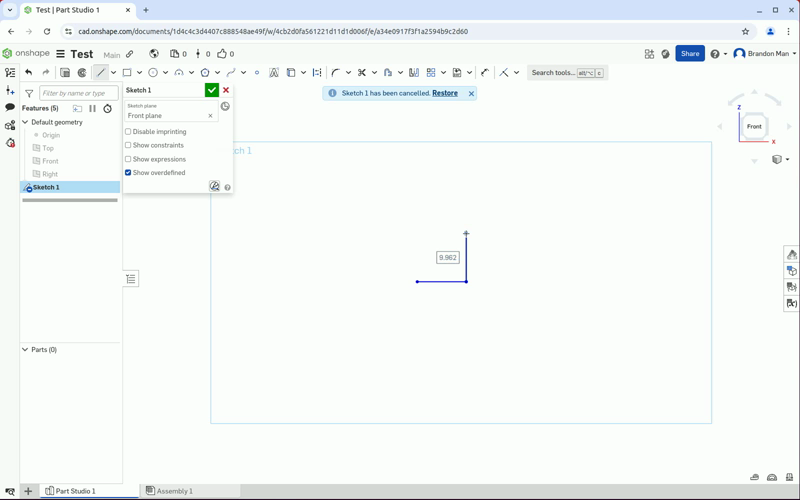
mouse_move(496, 233)
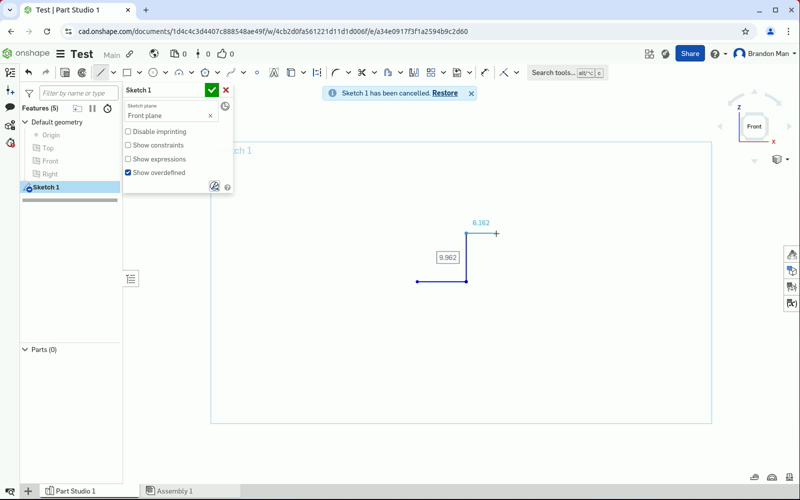
mouse_move(417, 233)
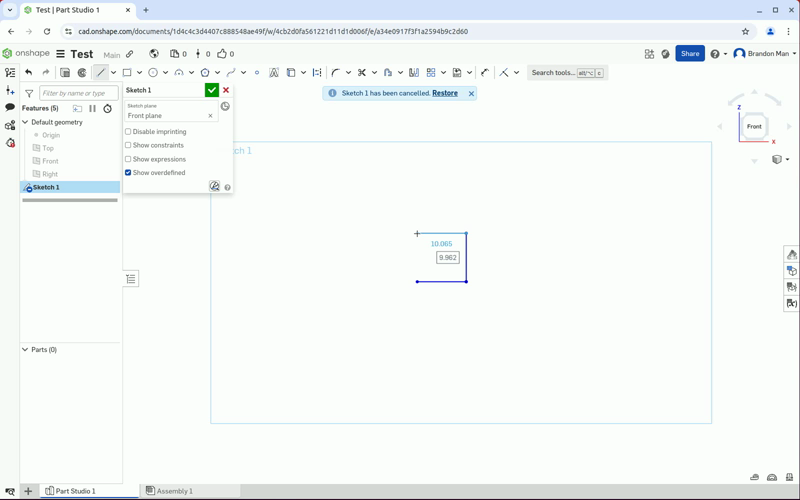
click(417, 233)
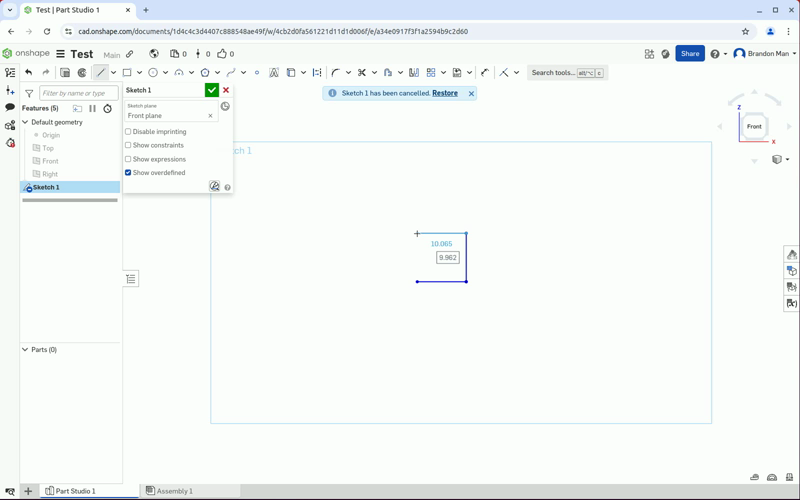
key_up(shift)
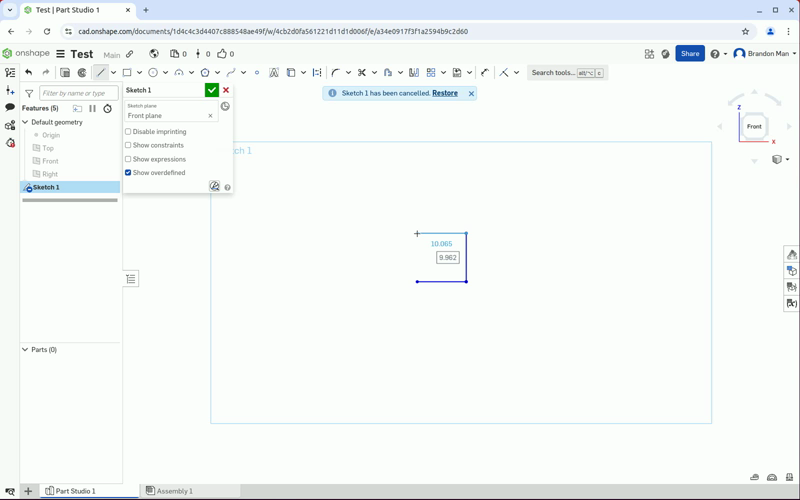
mouse_move(447, 233)
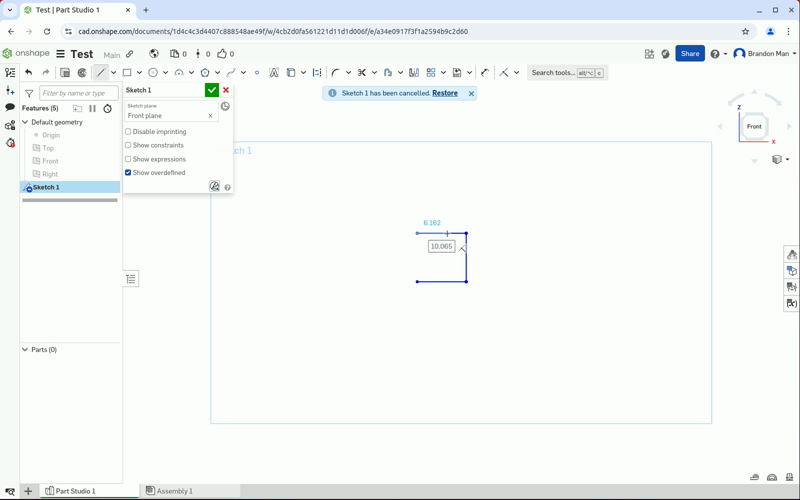
key_down(shift)
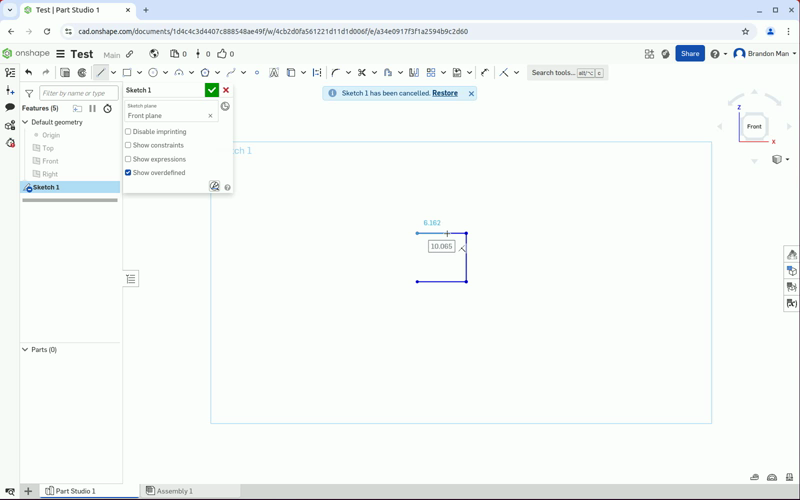
mouse_move(417, 281)
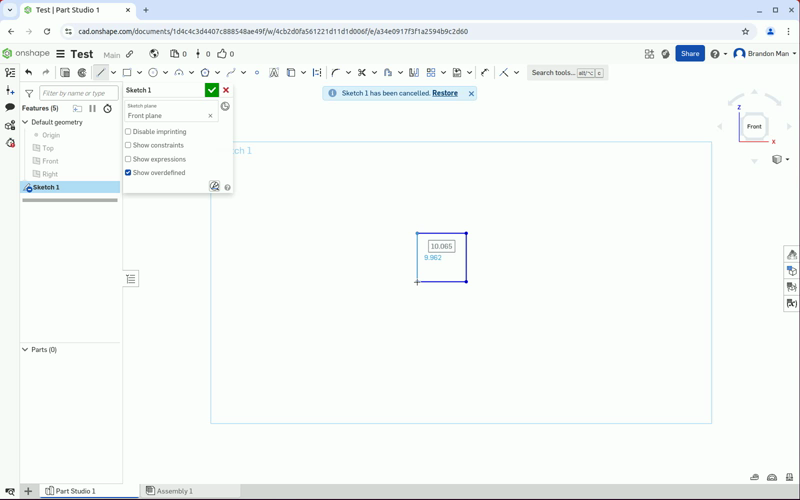
key_up(shift)
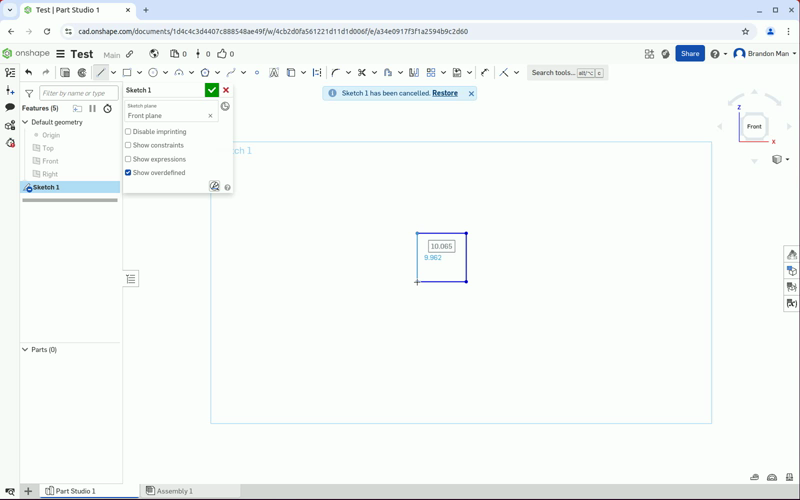
click(417, 281)
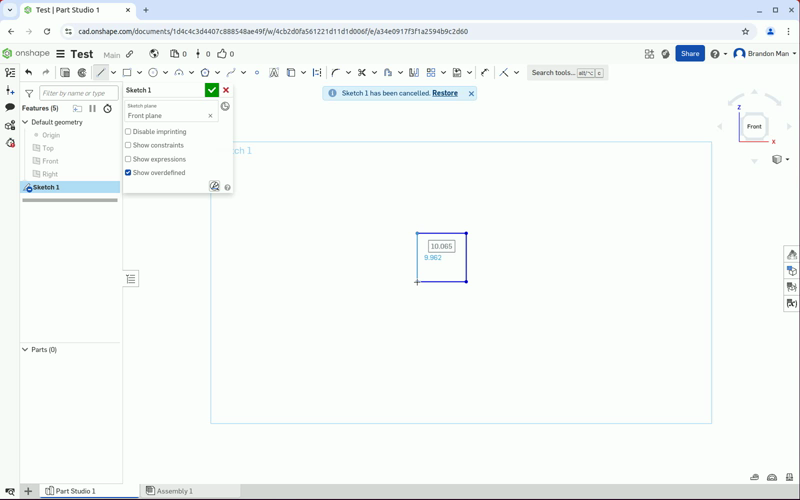
key(esc)
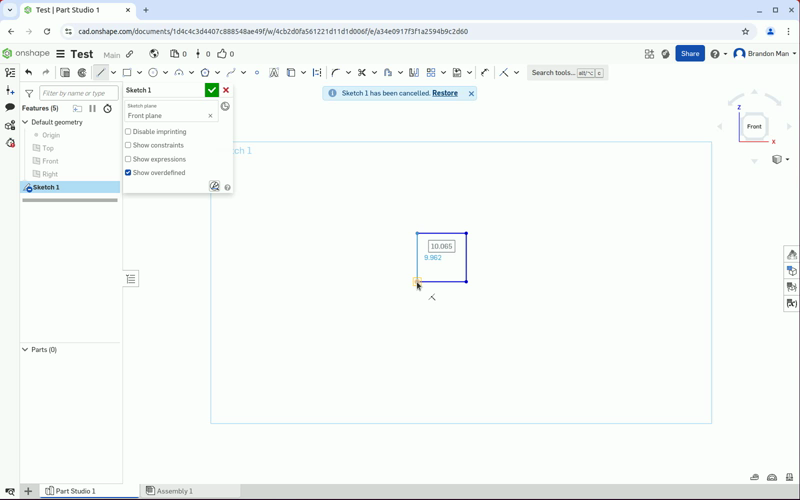
mouse_move(458, 278)
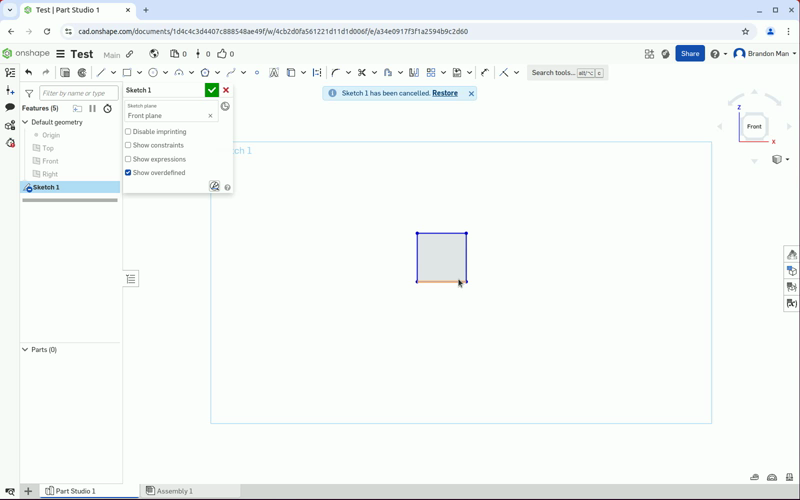
click(458, 278)
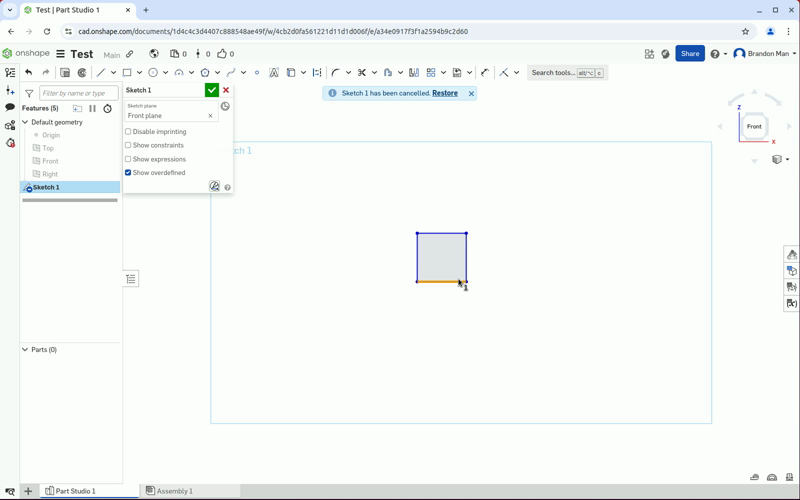
mouse_move(73, 352)
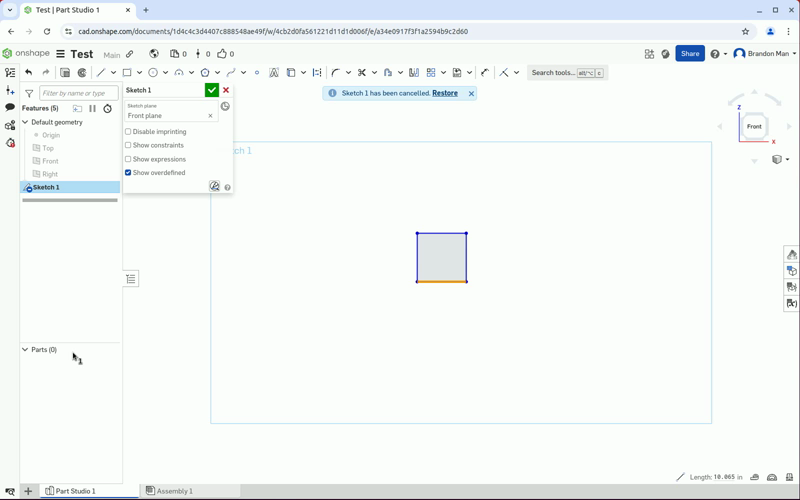
key(shift+y)
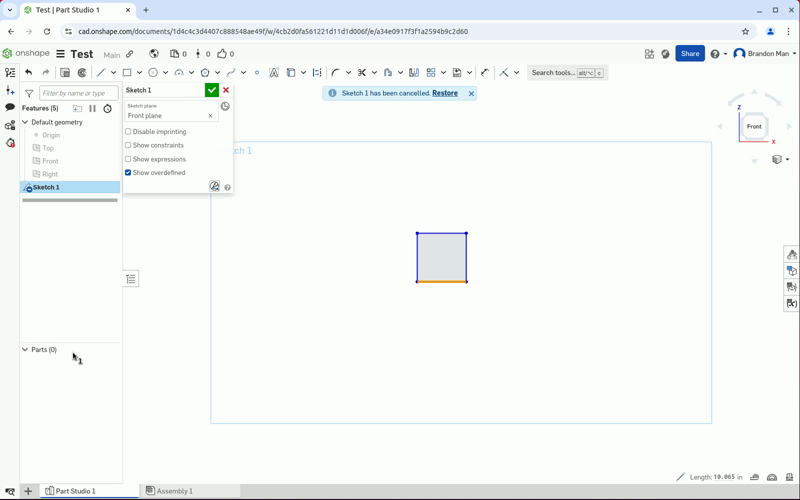
key(shift+e)
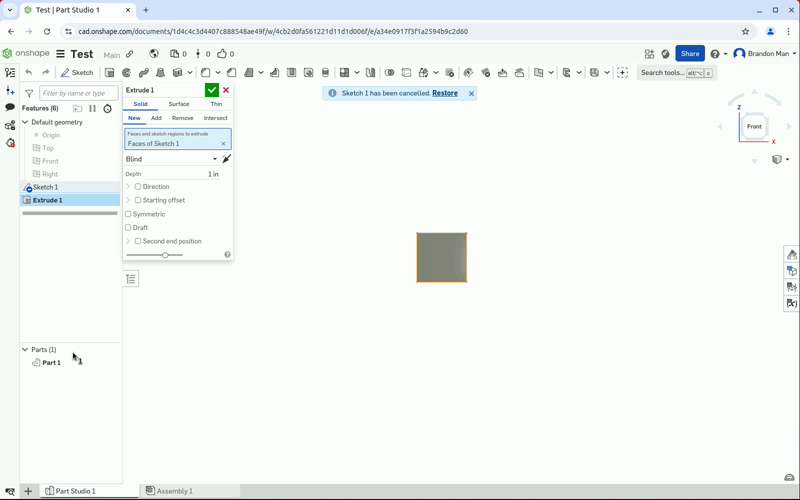
mouse_move(143, 106)
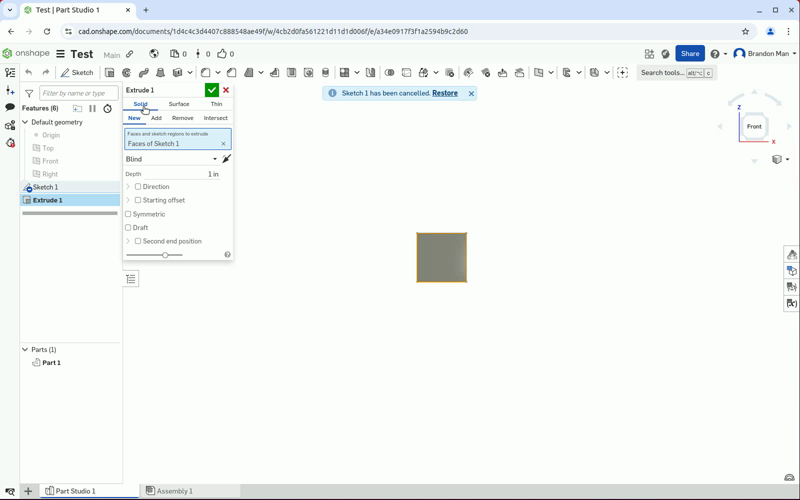
click(143, 106)
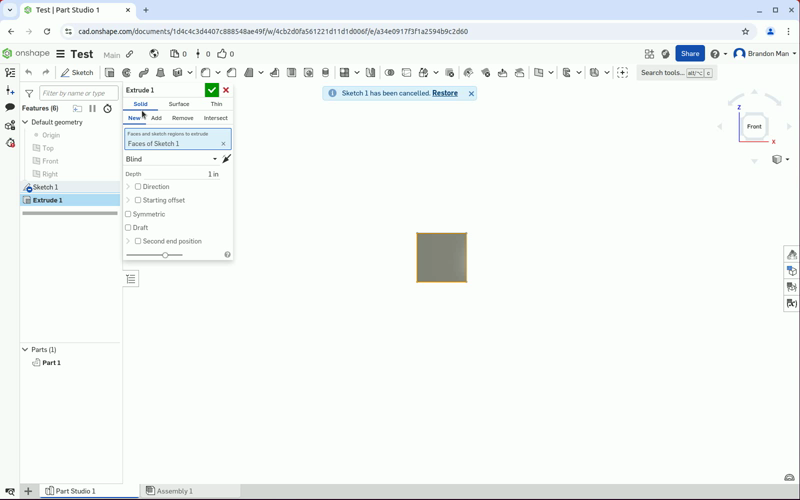
mouse_move(137, 120)
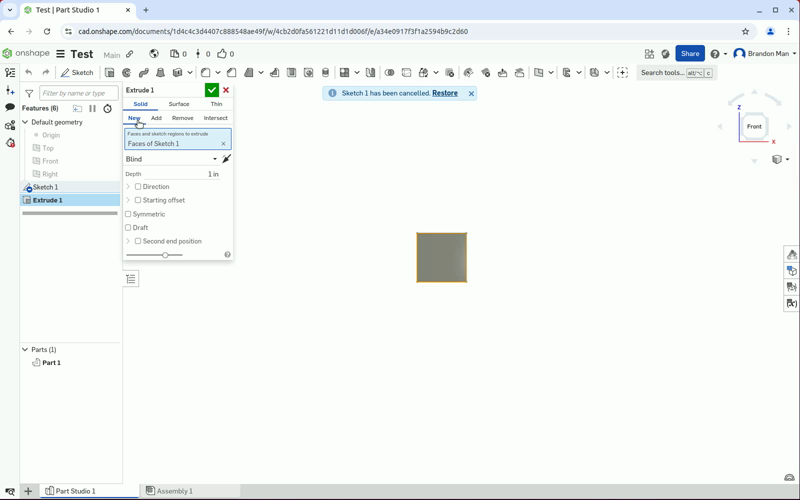
click(137, 120)
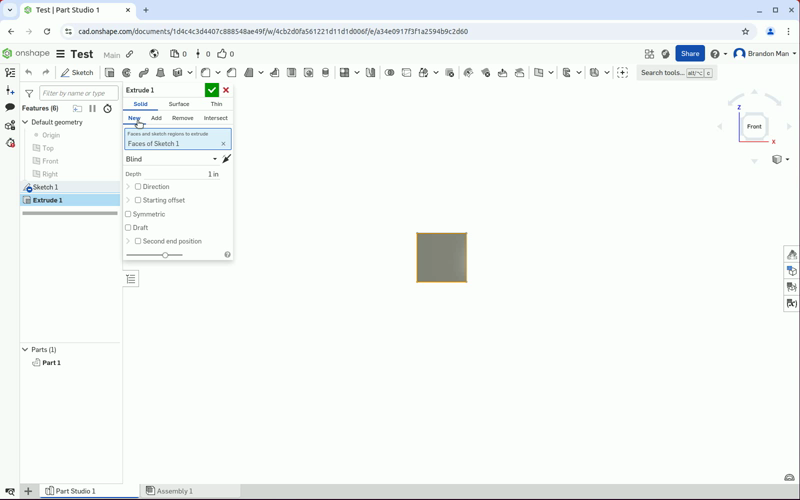
key(tab, 4)
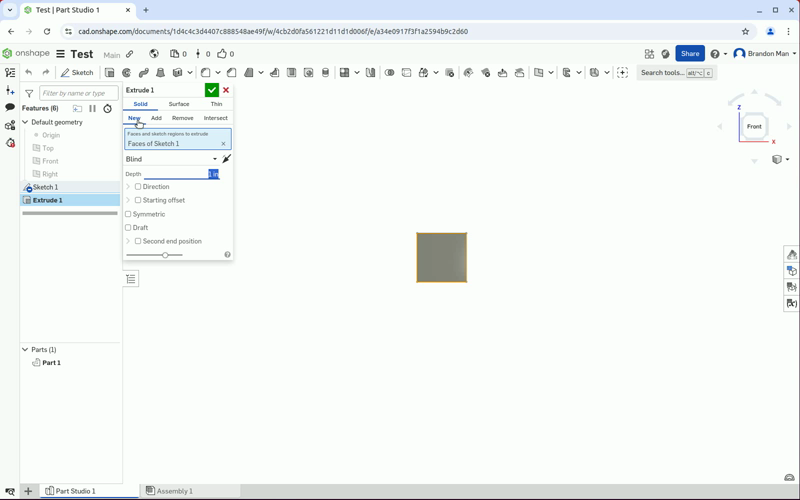
text(9.869)
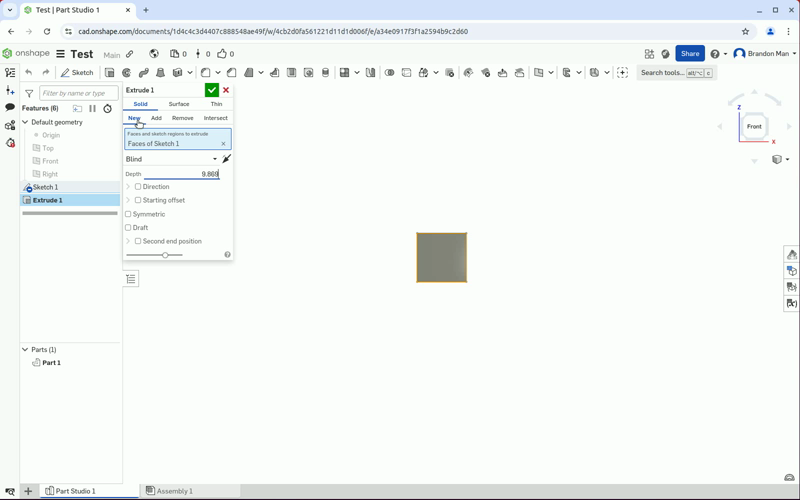
key(enter)
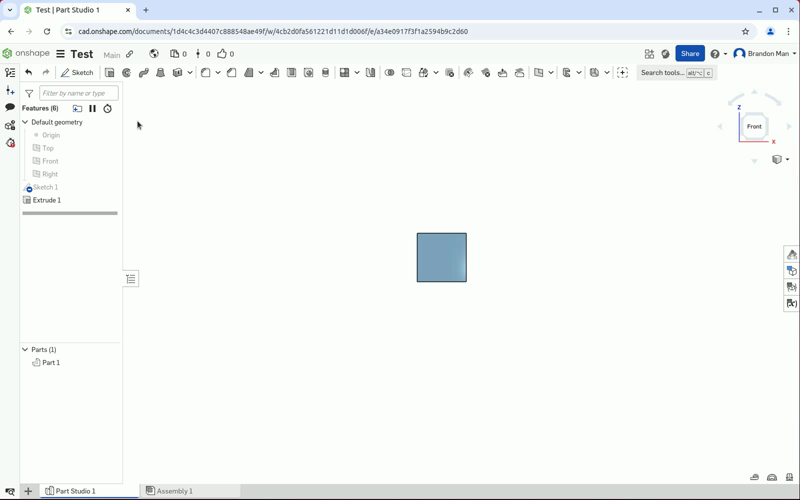
key(shift+h)
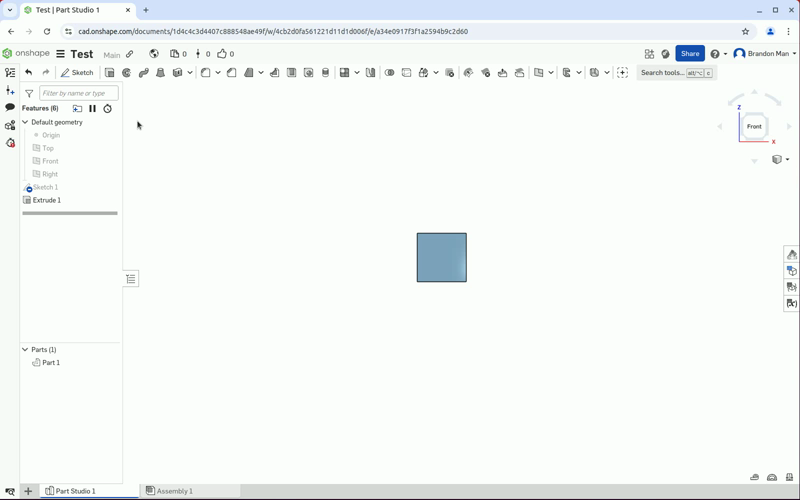
key(shift+h)
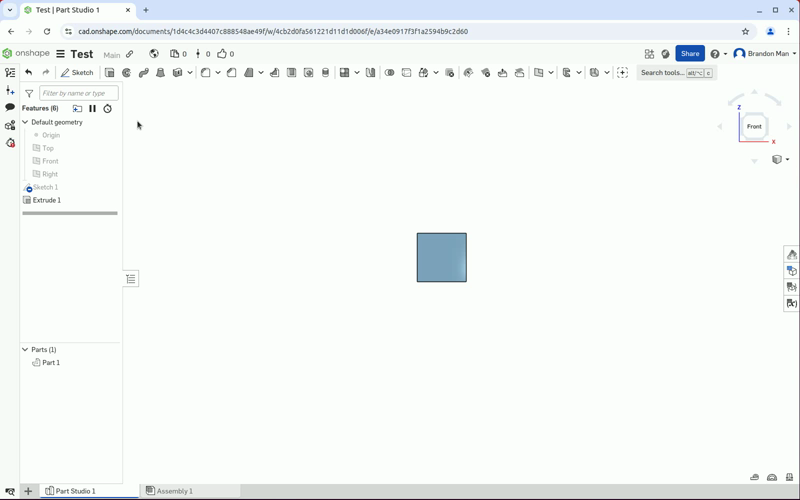
mouse_move(73, 189)
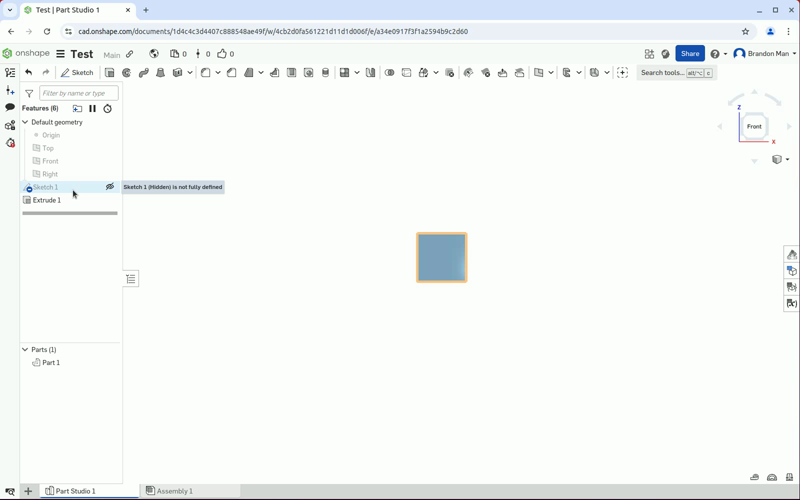
click(73, 189)
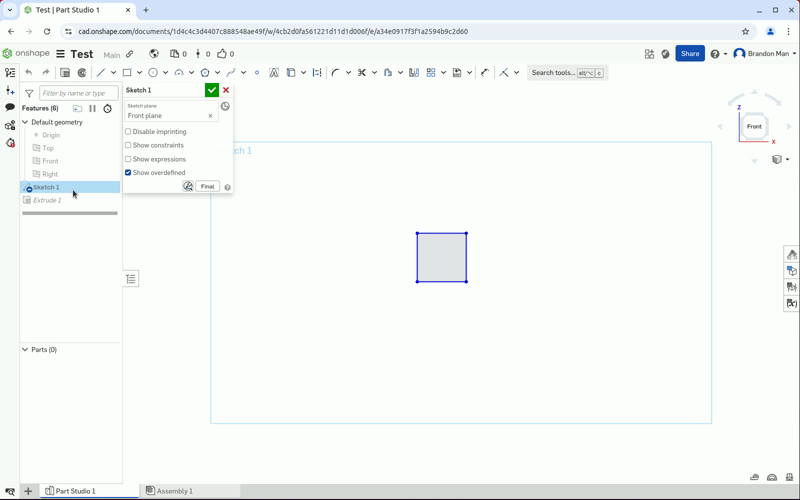
mouse_move(229, 92)
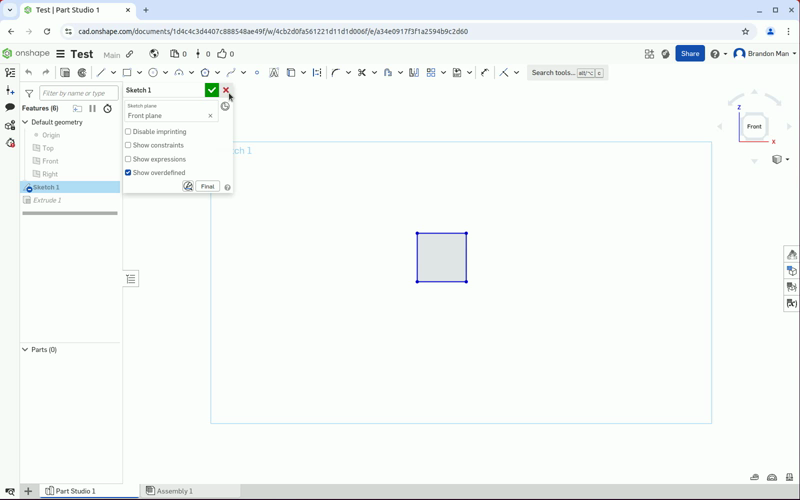
click(229, 92)
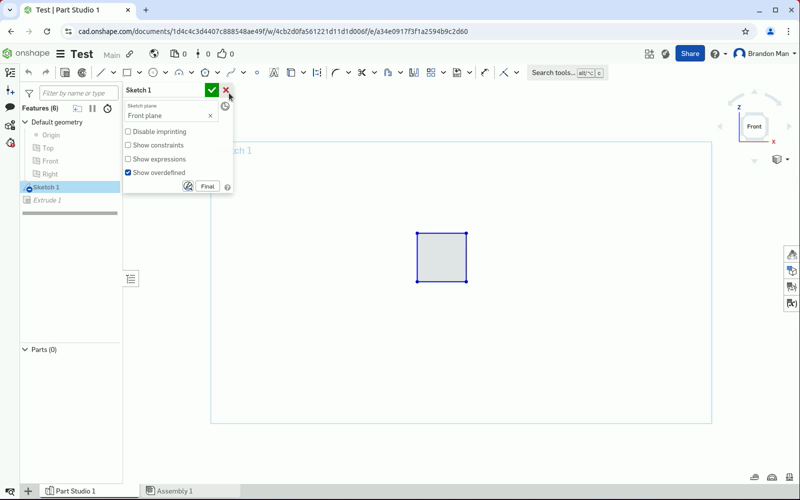
key(shift+s)
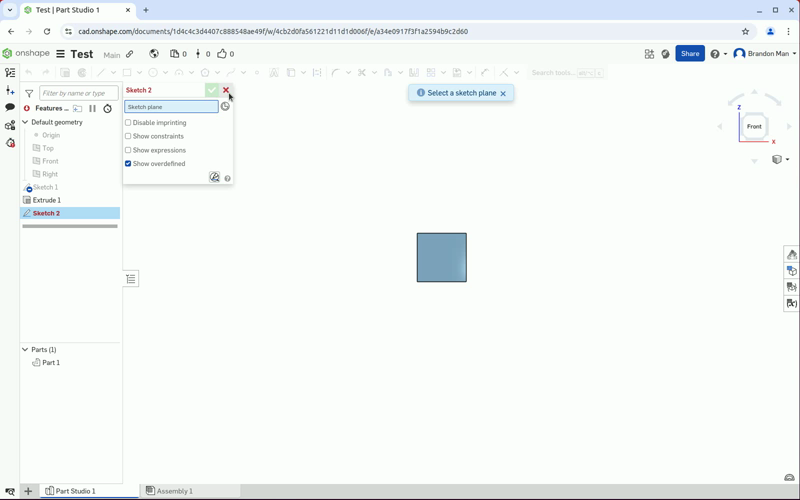
mouse_move(73, 163)
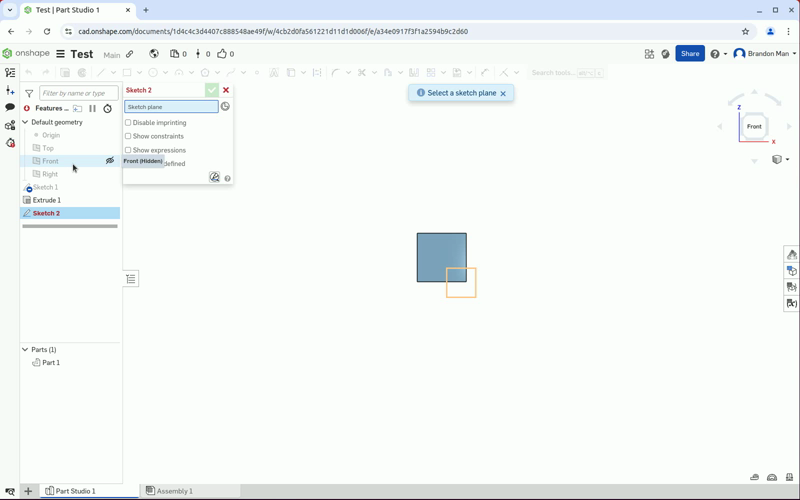
click(73, 163)
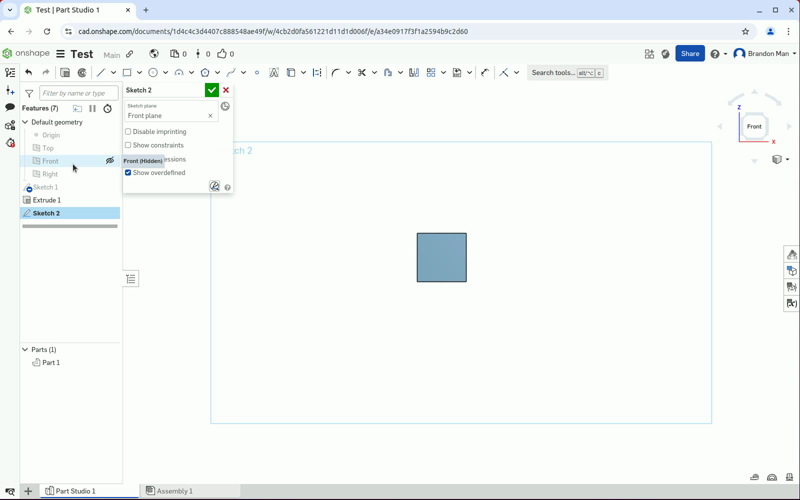
mouse_move(73, 352)
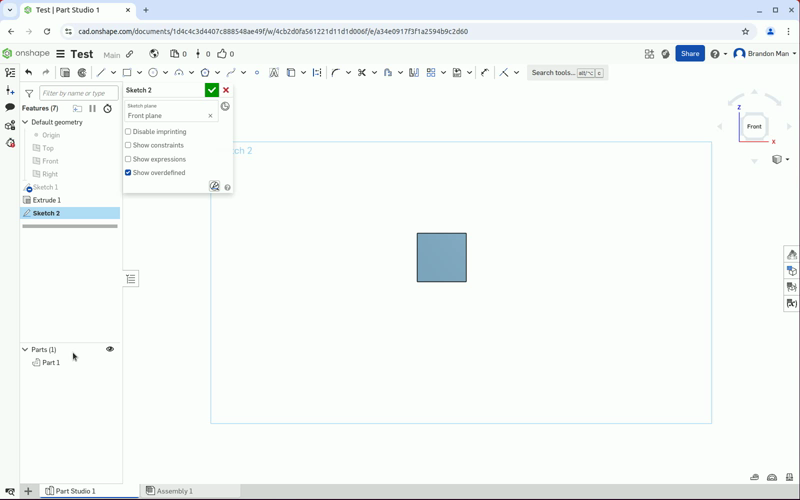
key(y)
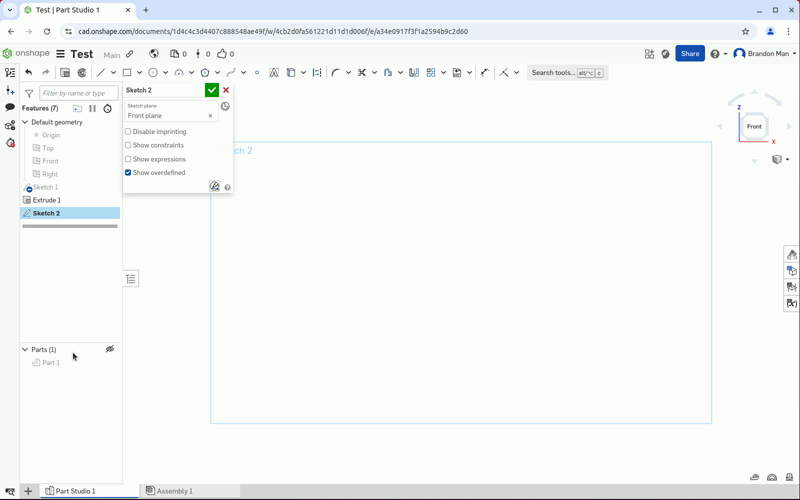
key(l)
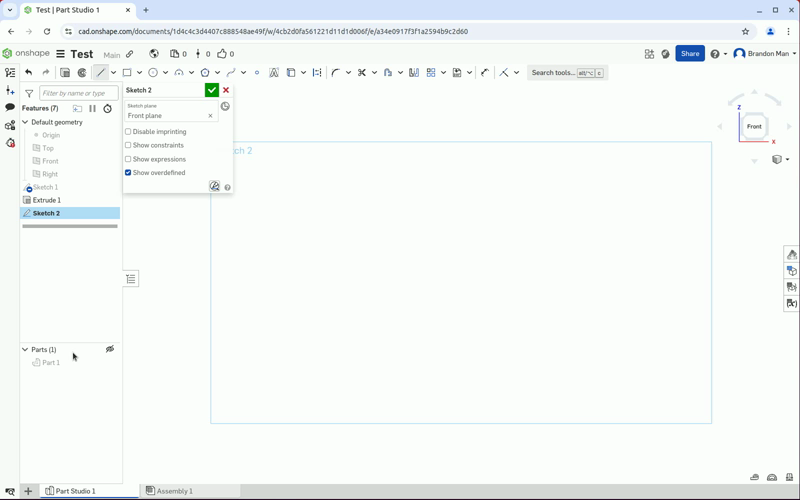
key_down(shift)
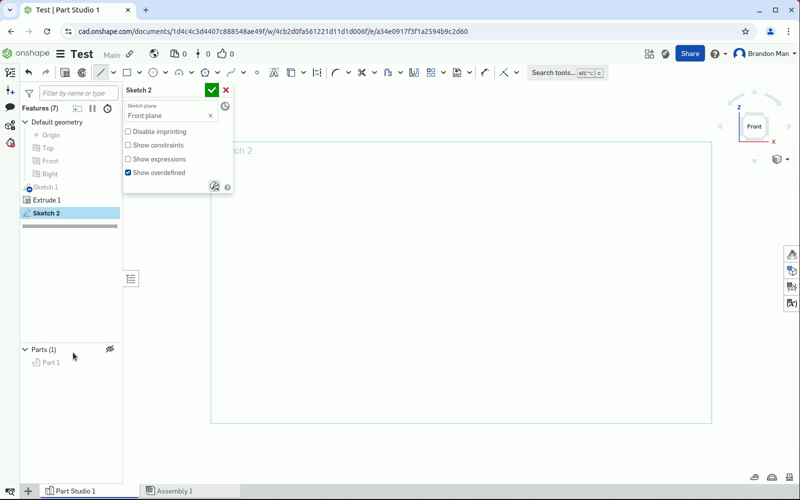
mouse_move(353, 218)
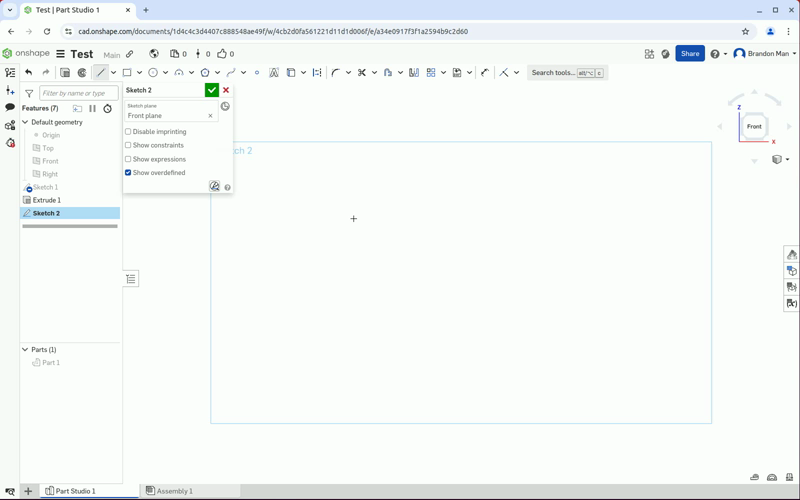
click(353, 218)
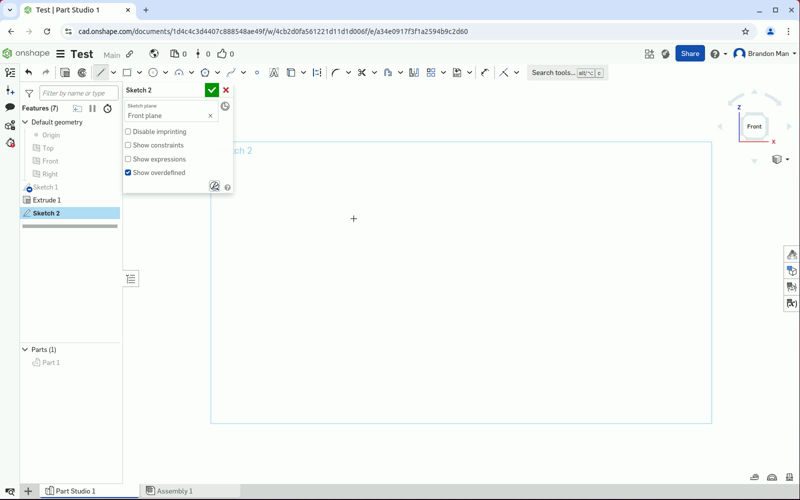
key_up(shift)
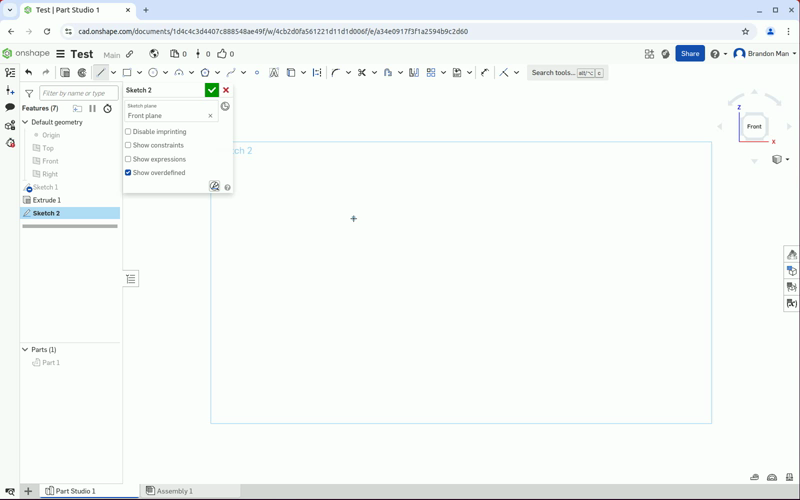
key_down(shift)
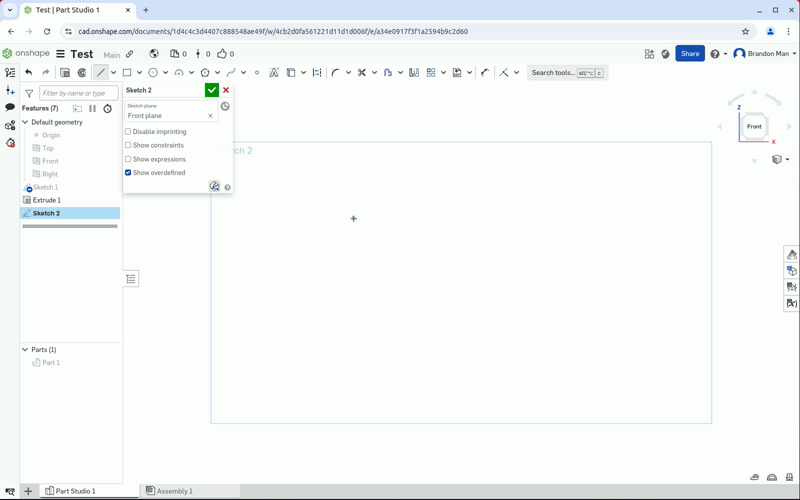
mouse_move(383, 218)
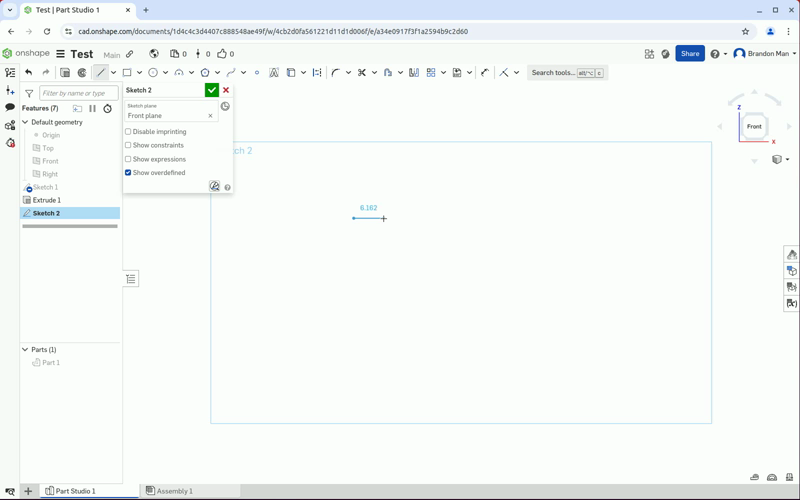
mouse_move(402, 218)
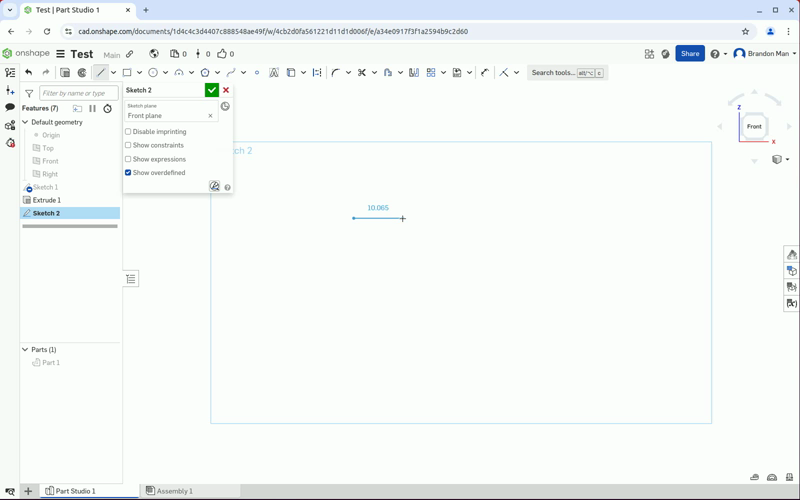
click(402, 218)
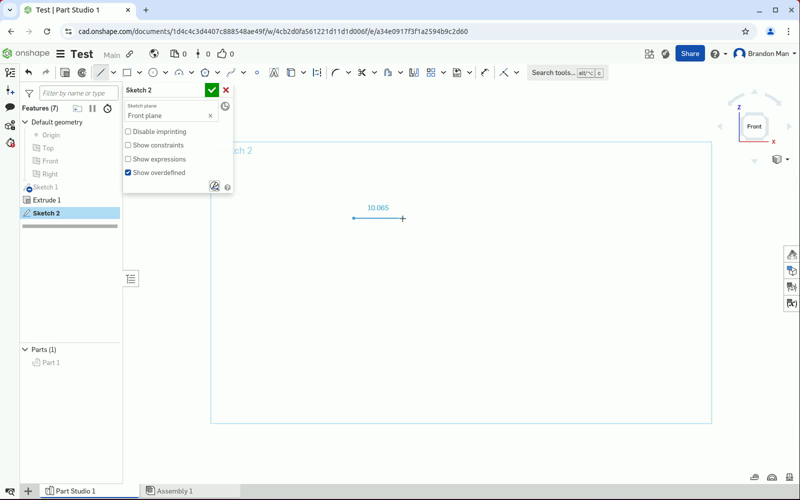
key_up(shift)
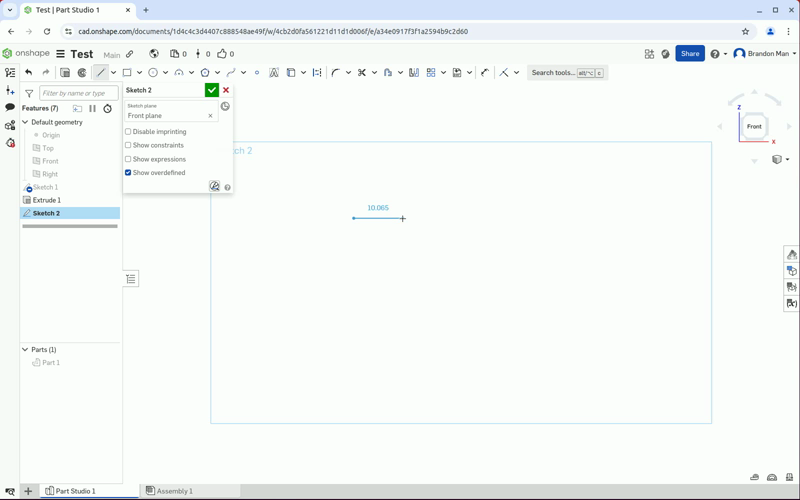
key_down(shift)
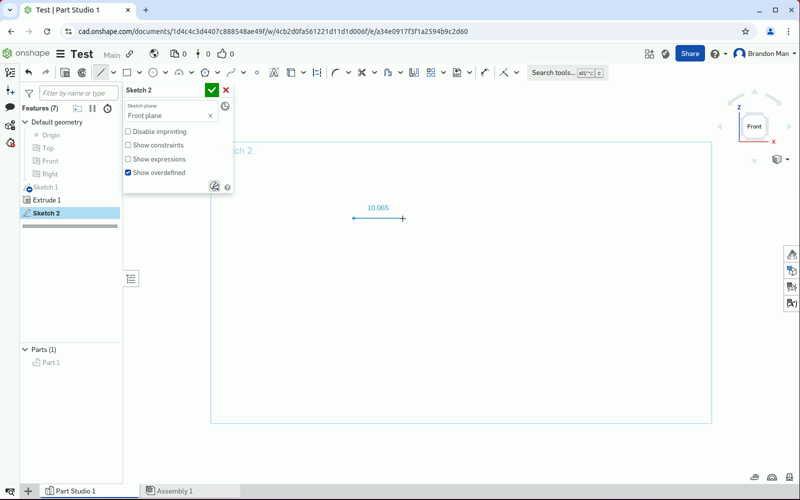
mouse_move(432, 218)
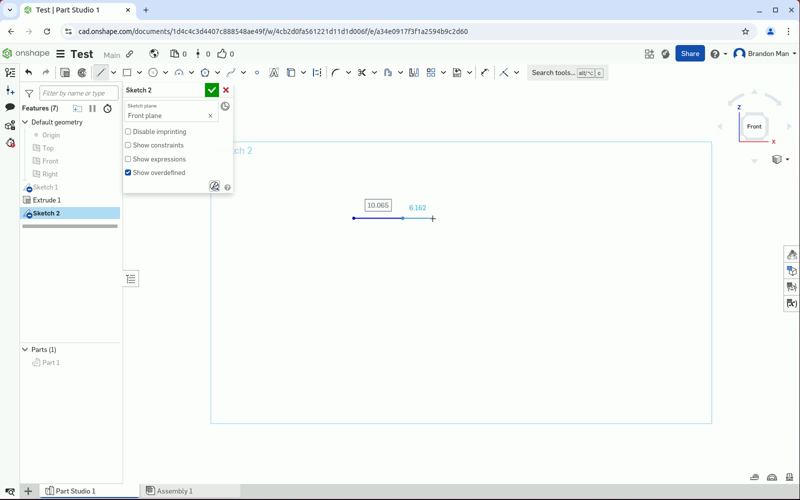
mouse_move(402, 169)
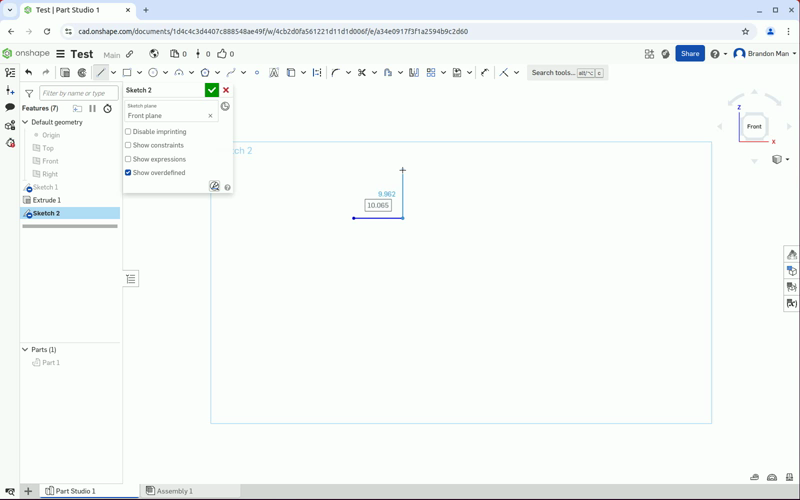
click(402, 169)
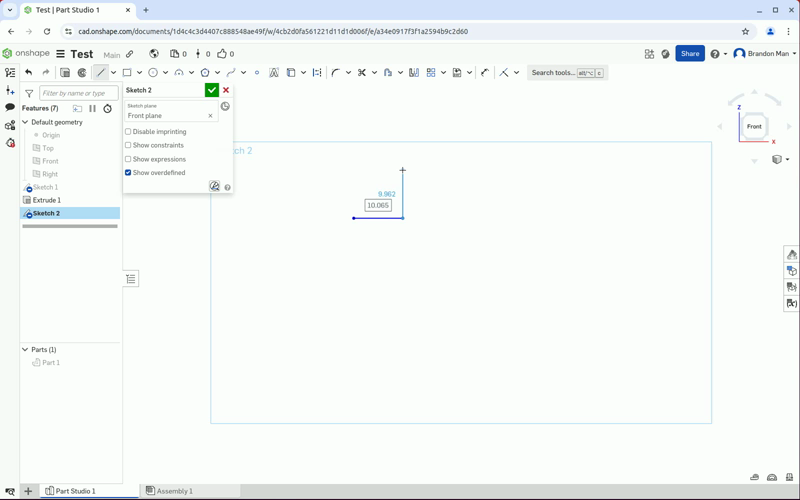
key_up(shift)
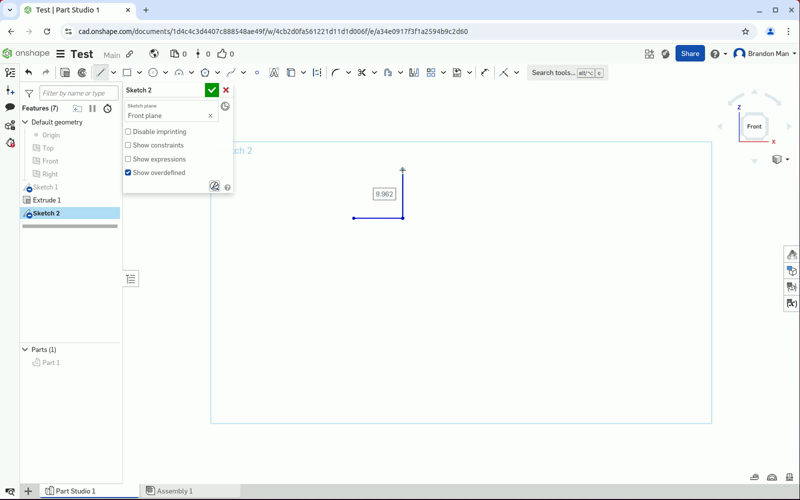
key_down(shift)
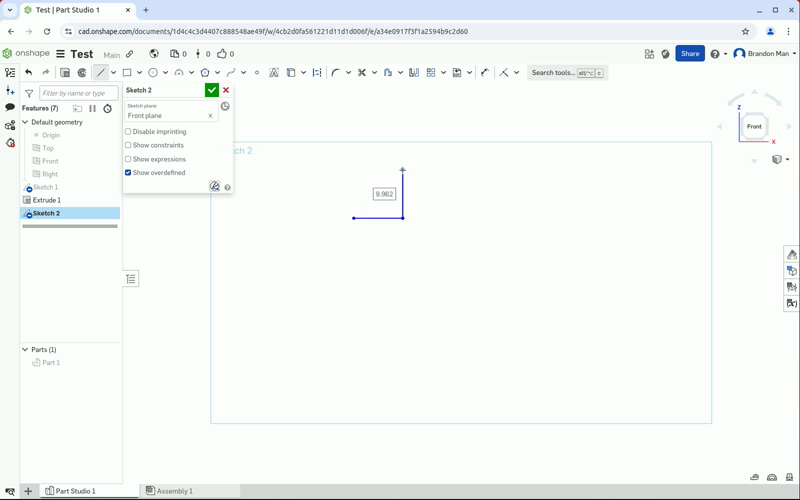
mouse_move(432, 169)
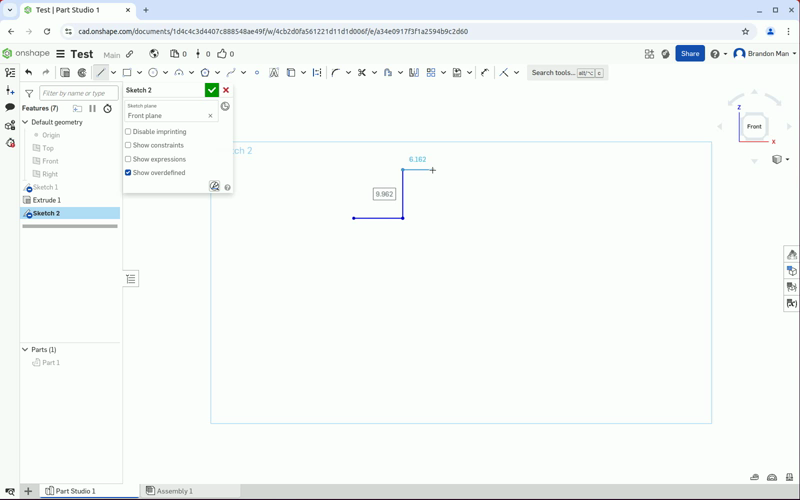
mouse_move(353, 169)
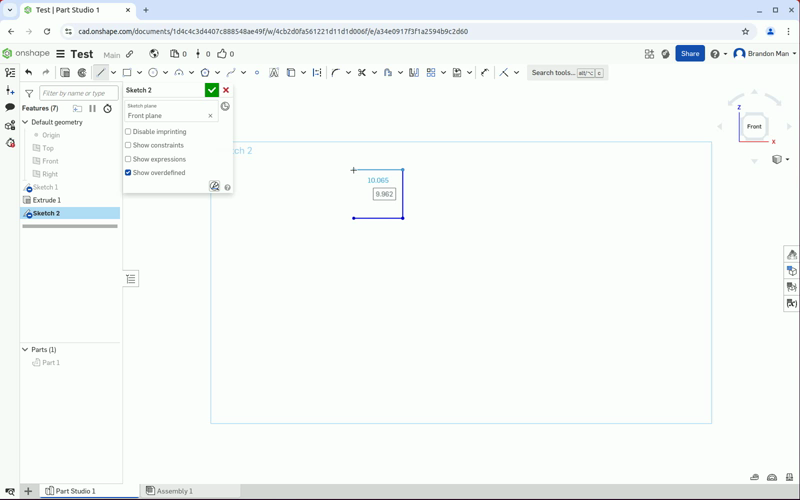
click(353, 169)
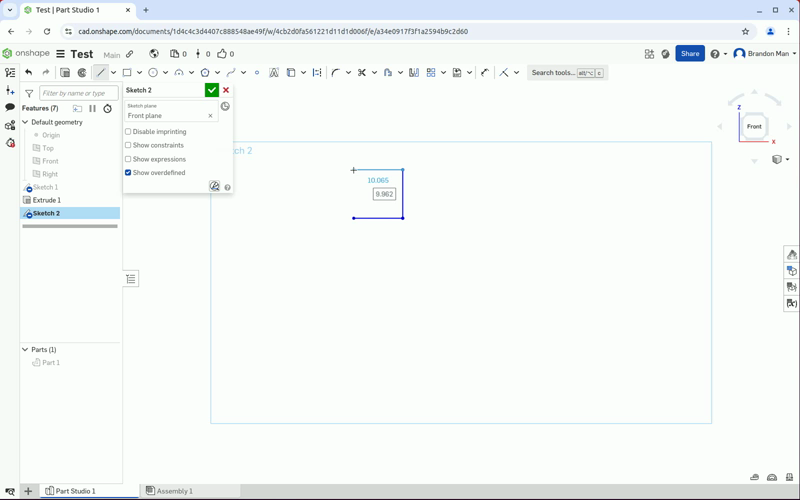
key_up(shift)
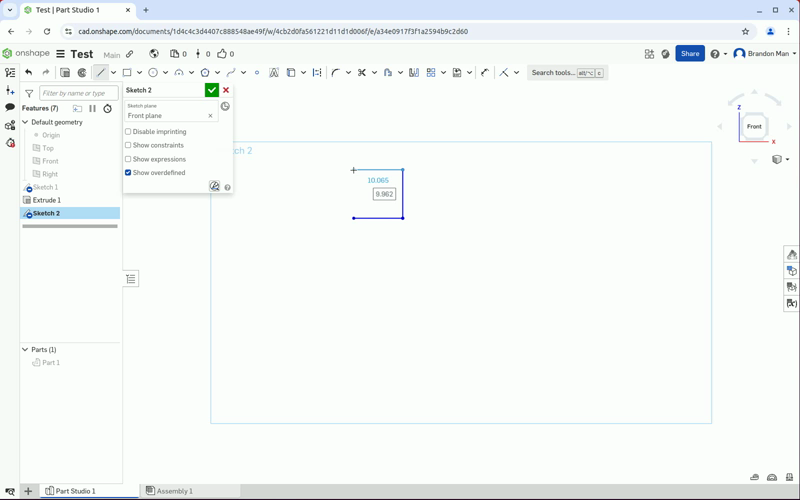
mouse_move(383, 169)
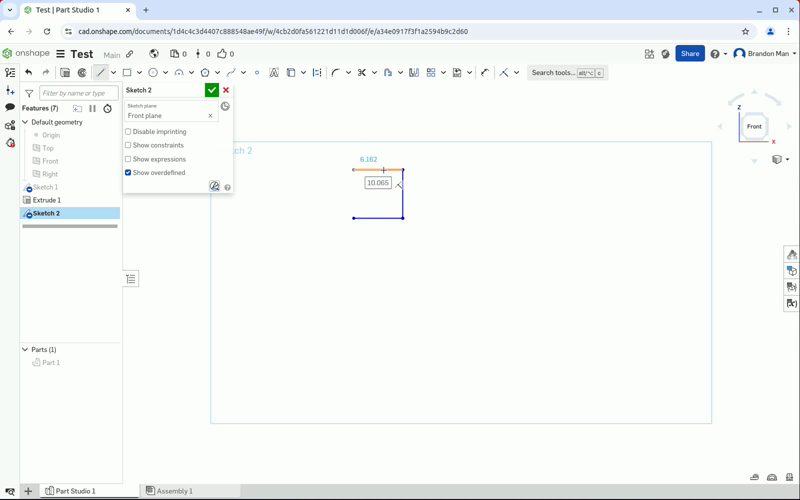
key_down(shift)
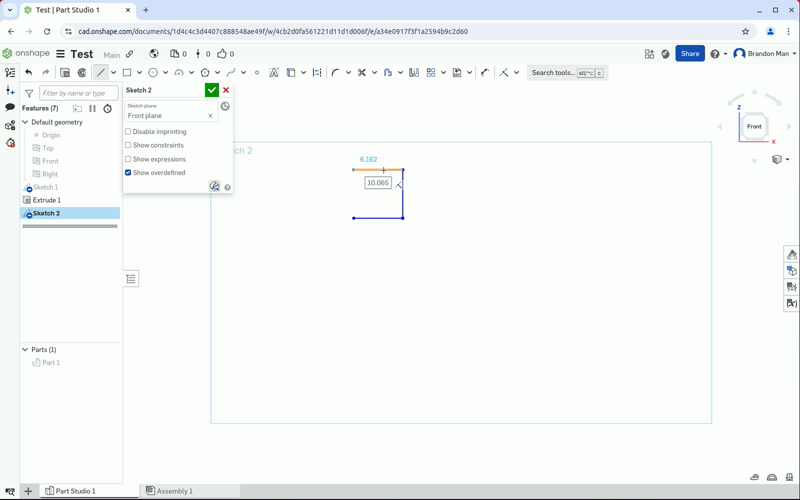
mouse_move(353, 218)
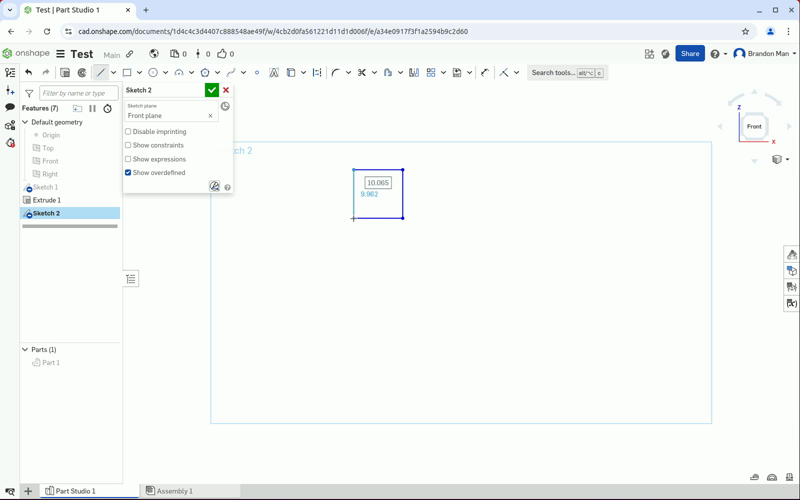
key_up(shift)
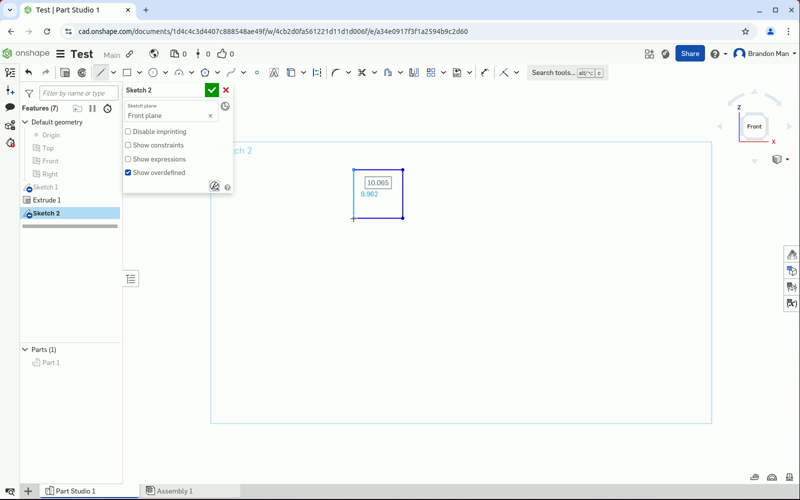
click(353, 218)
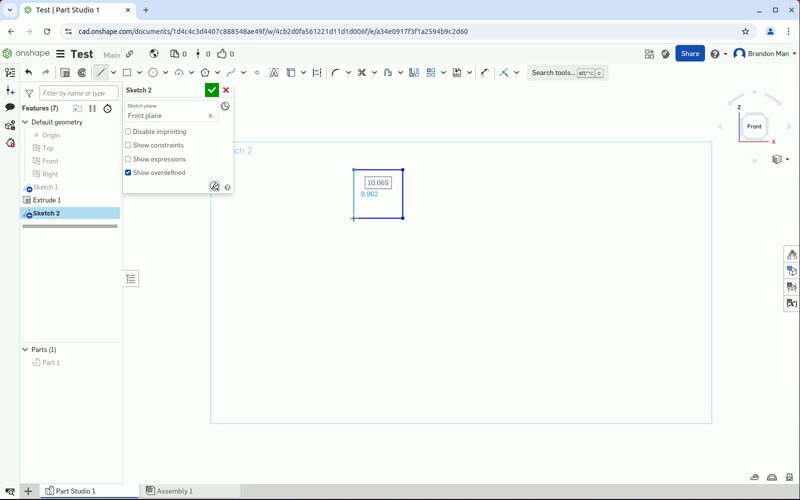
key(esc)
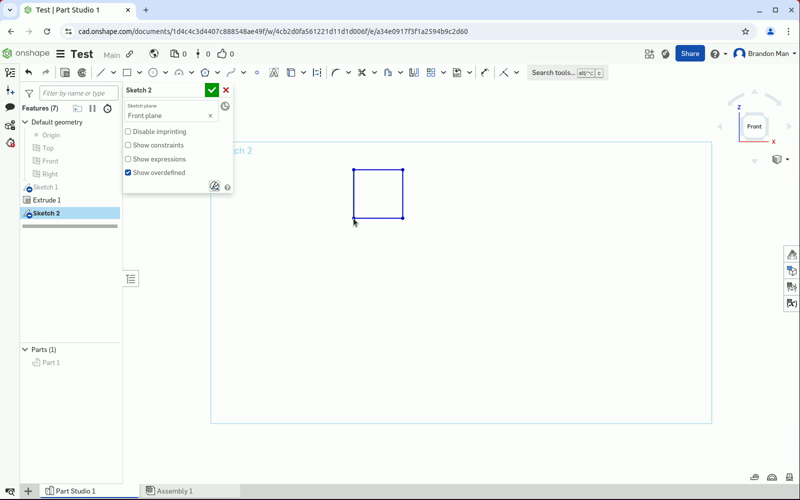
mouse_move(372, 177)
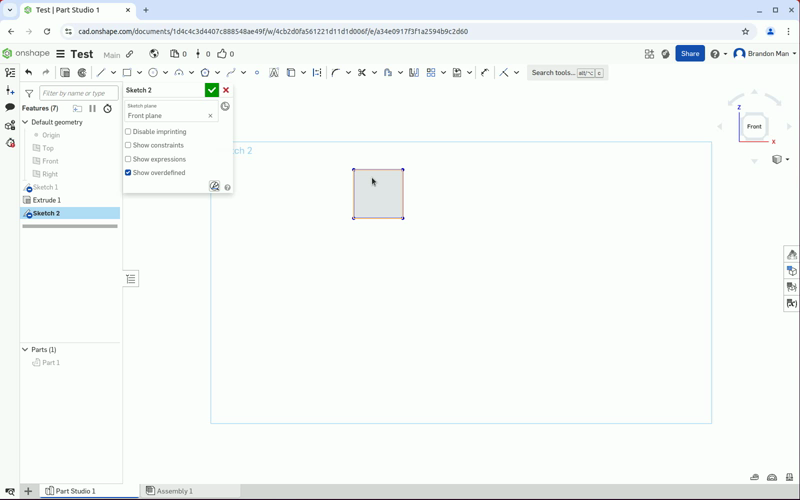
click(372, 177)
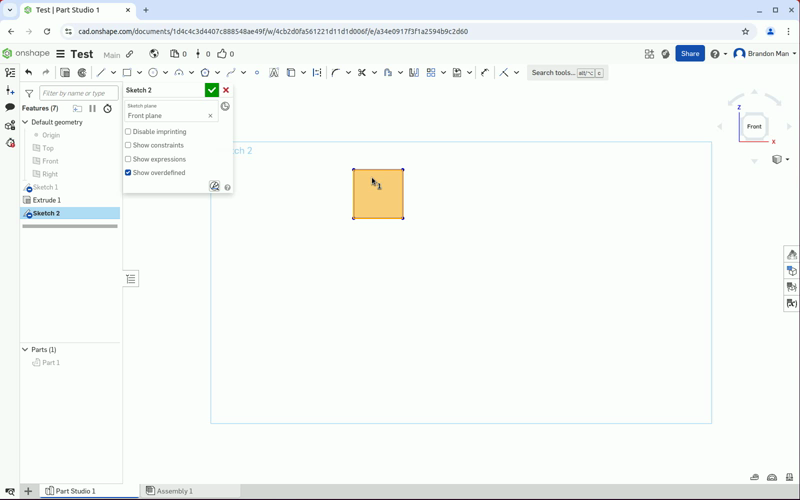
mouse_move(73, 352)
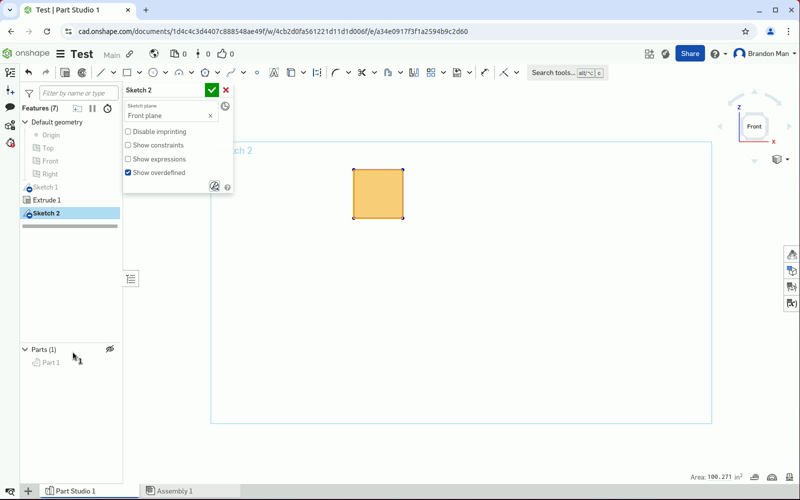
key(shift+y)
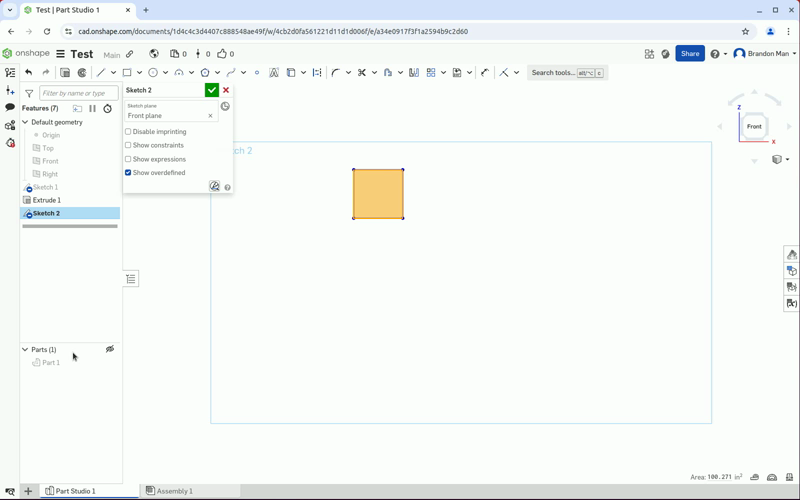
key(shift+e)
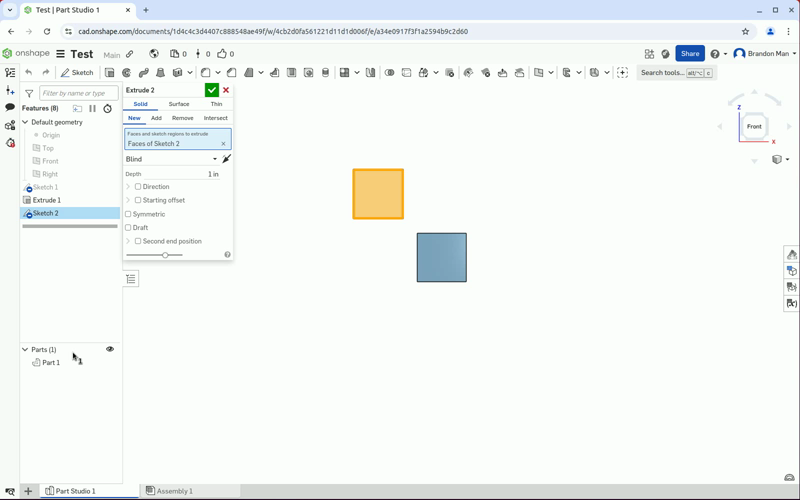
mouse_move(143, 106)
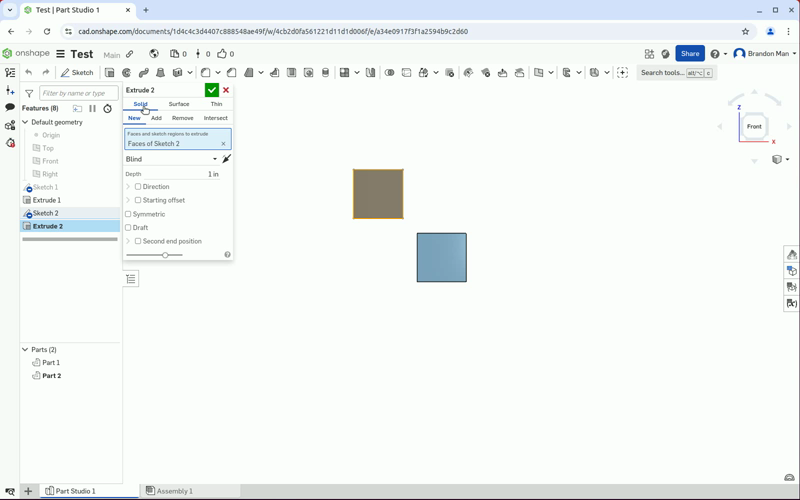
click(143, 106)
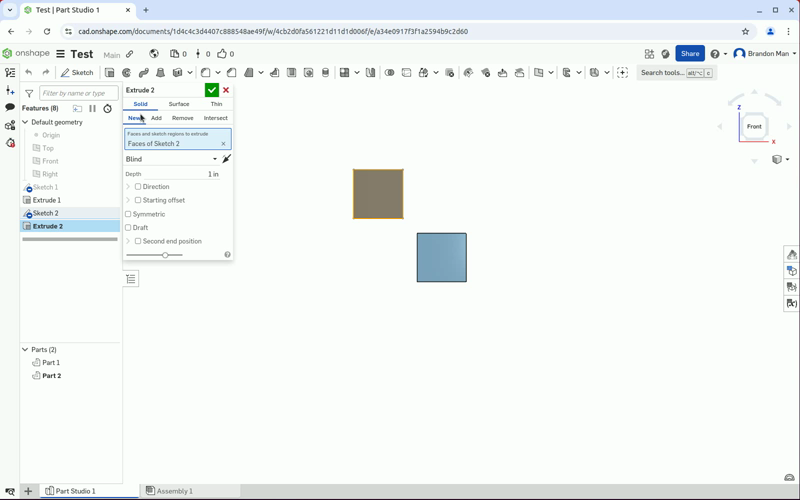
mouse_move(137, 120)
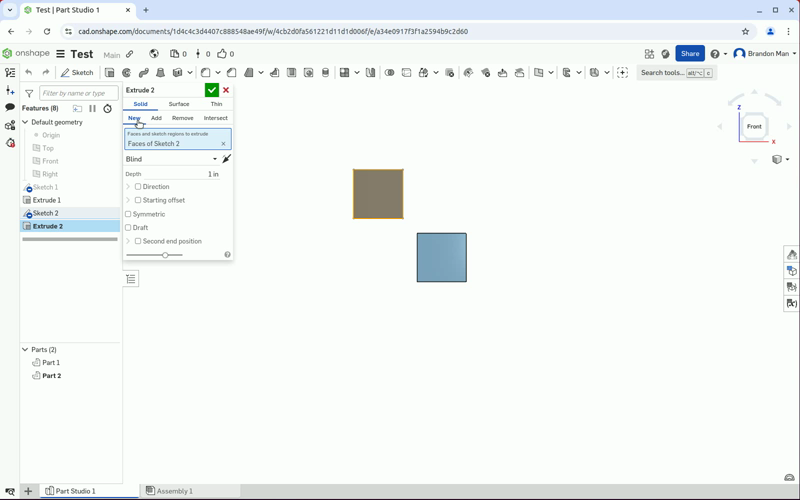
click(137, 120)
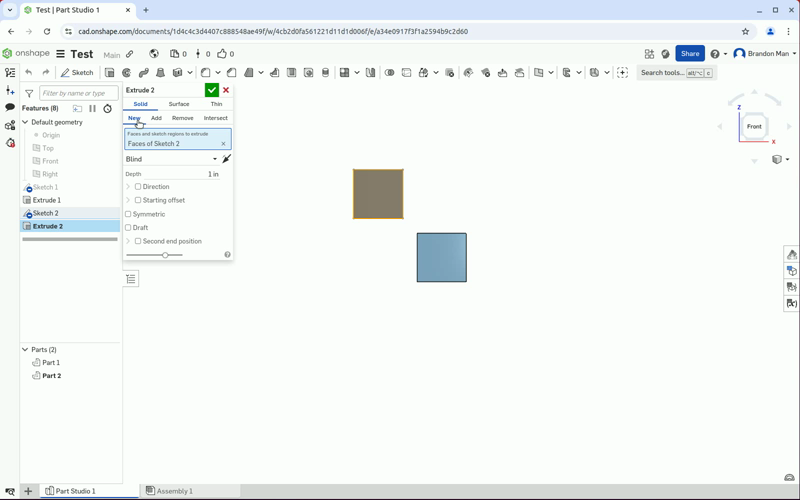
key(tab, 4)
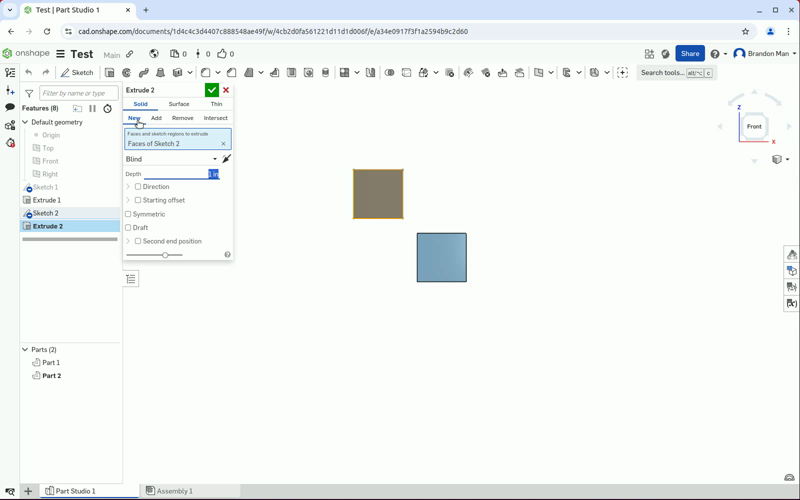
text(9.869)
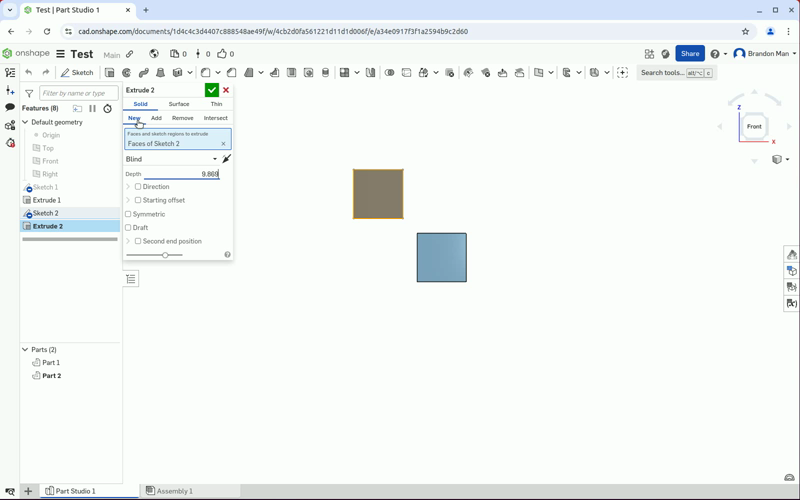
key(enter)
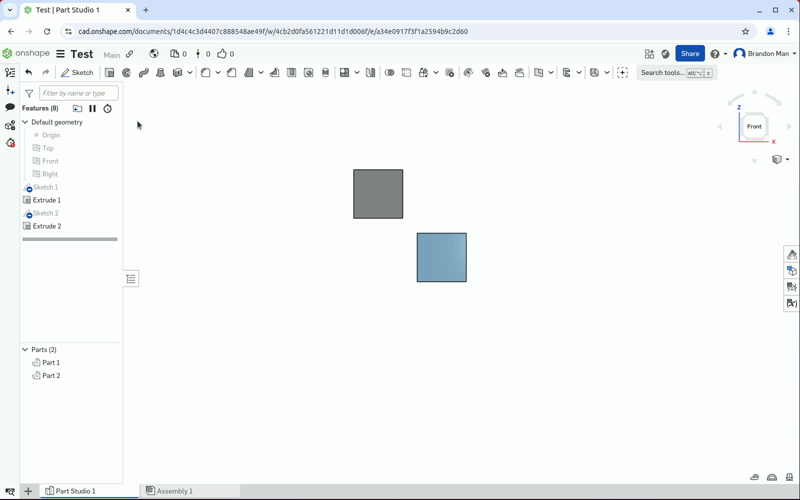
key(shift+h)
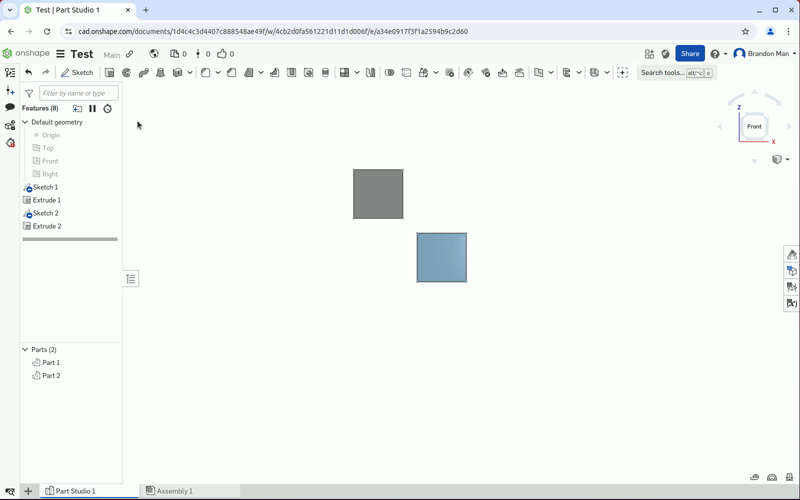
key(shift+h)
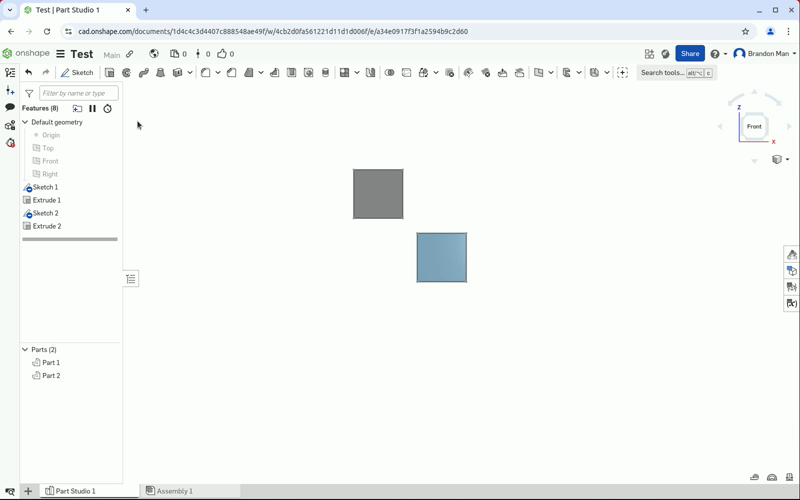
key(shift+7)
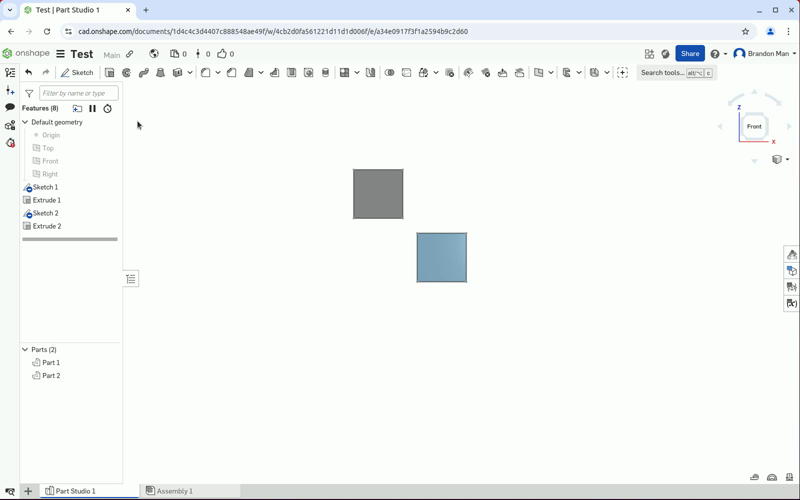
key(left, 2)
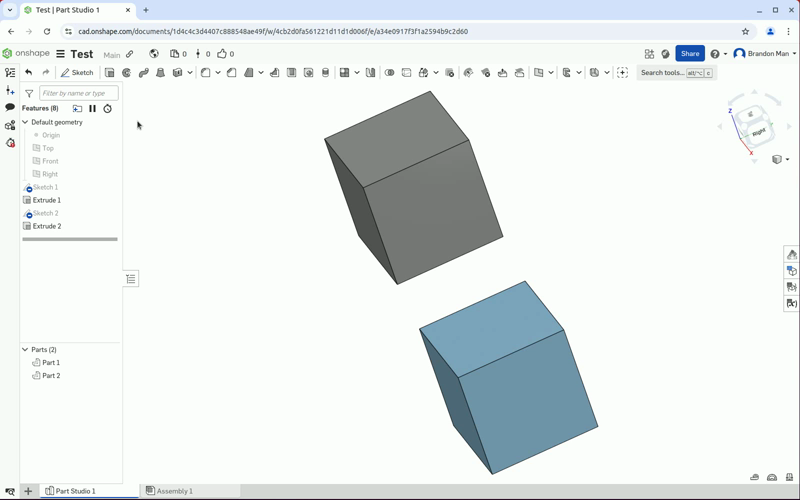
key(down, 2)
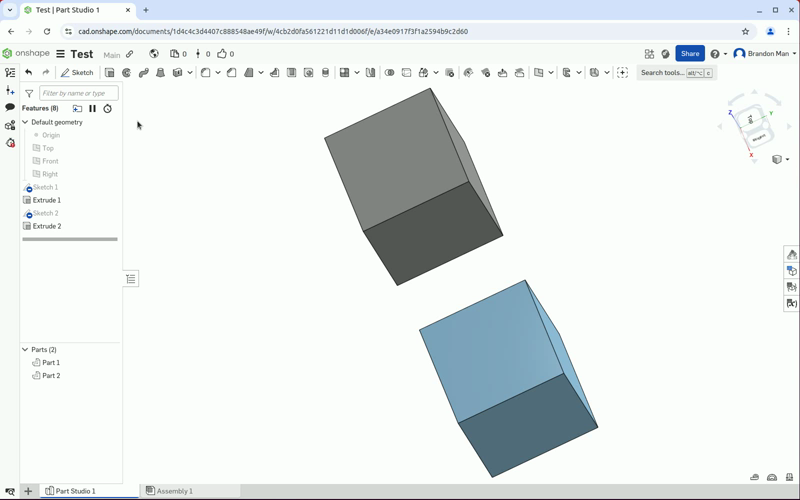
key(up, 2)
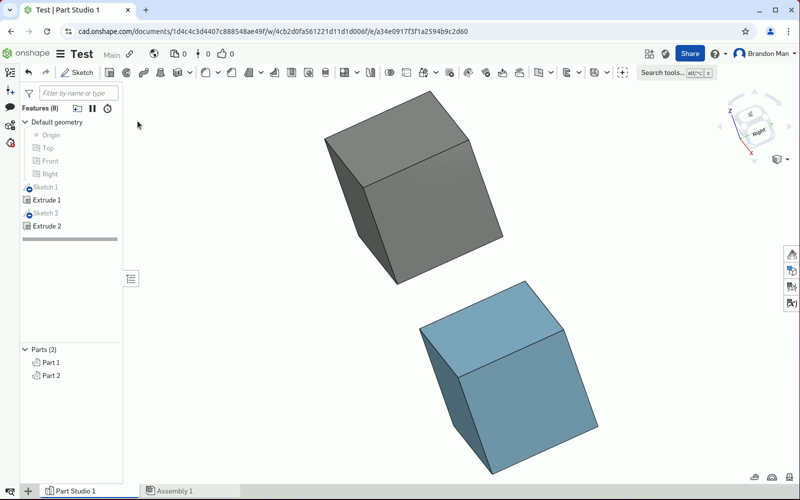
key(right, 2)
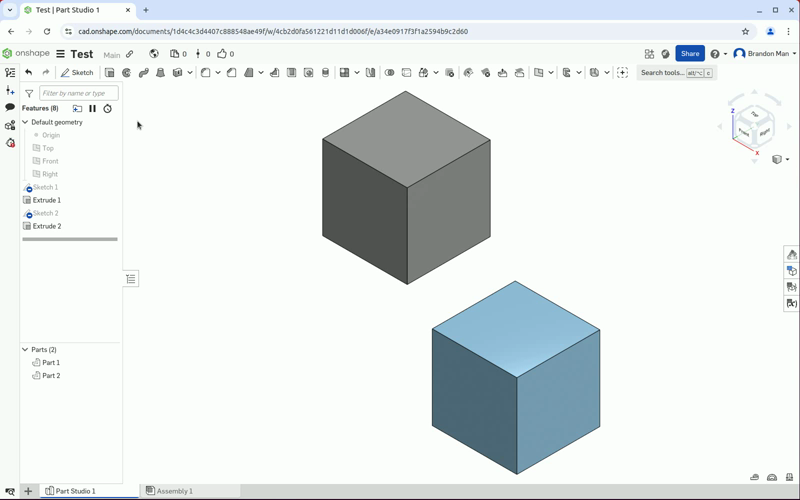
mouse_move(73, 189)
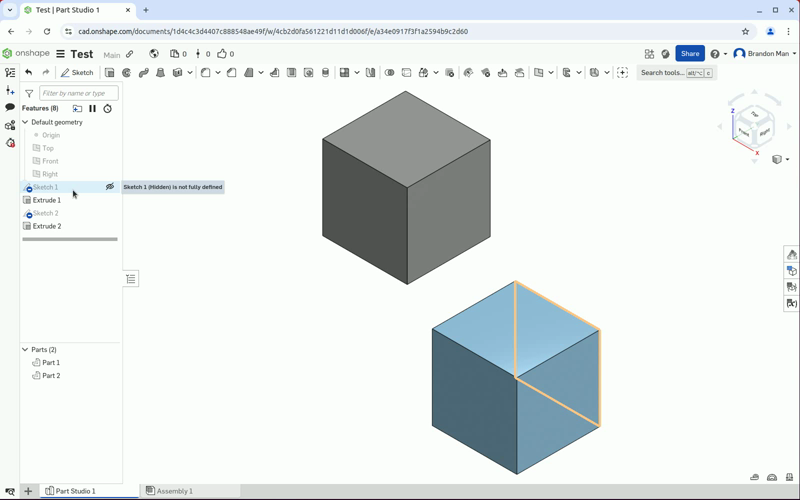
click(73, 189)